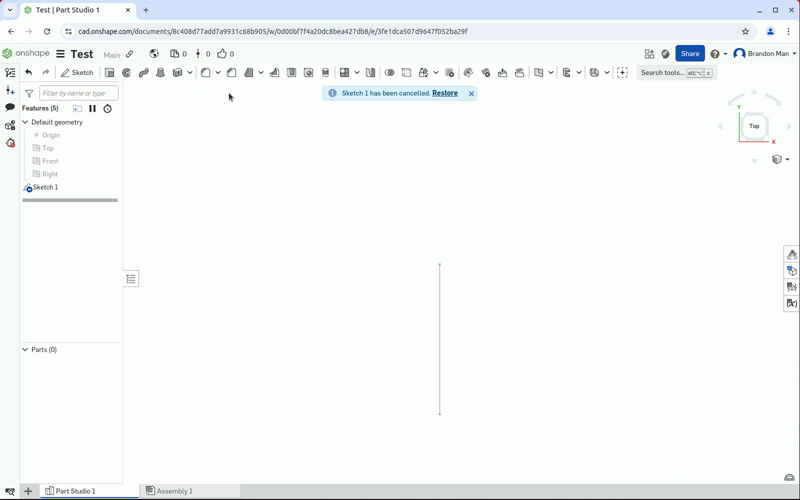
key(shift+h)
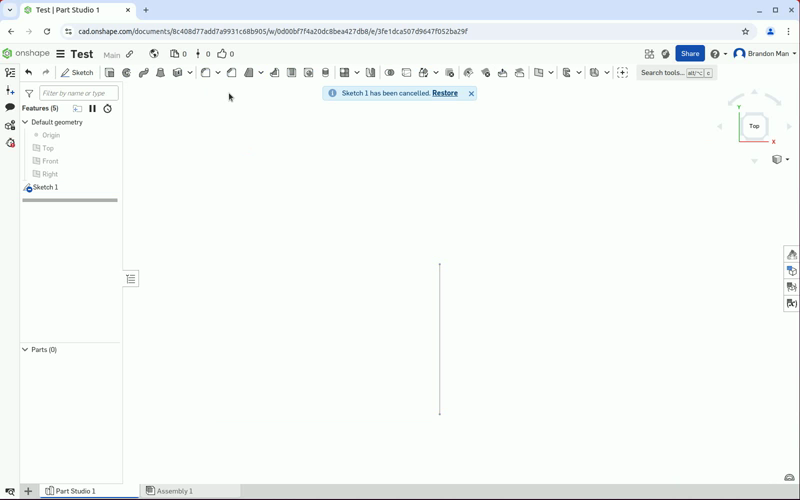
key(shift+s)
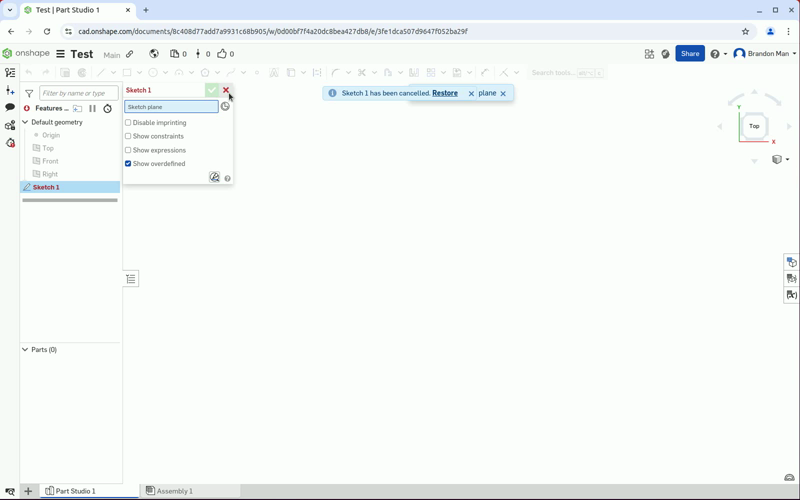
mouse_move(73, 150)
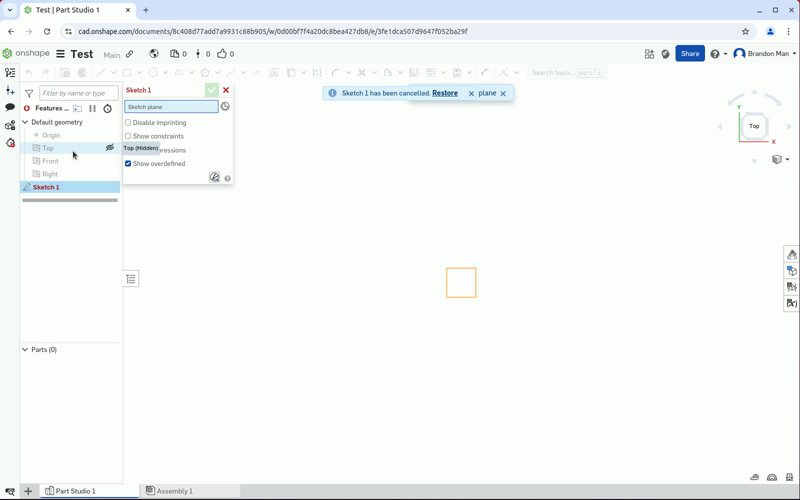
click(73, 150)
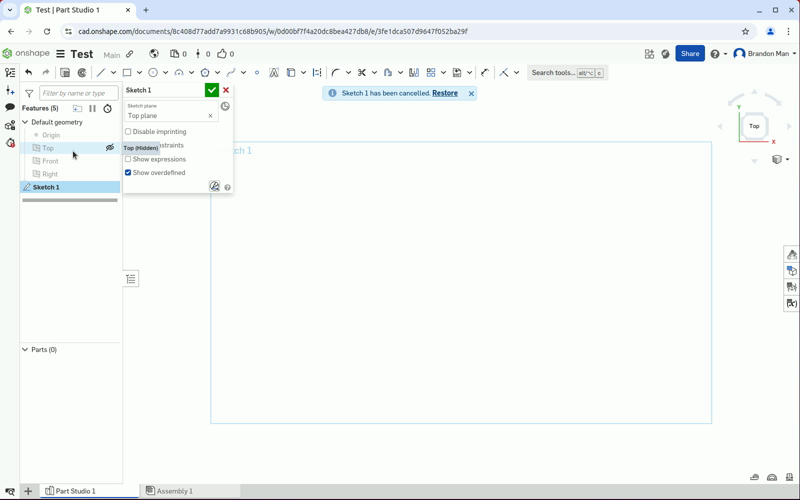
mouse_move(73, 352)
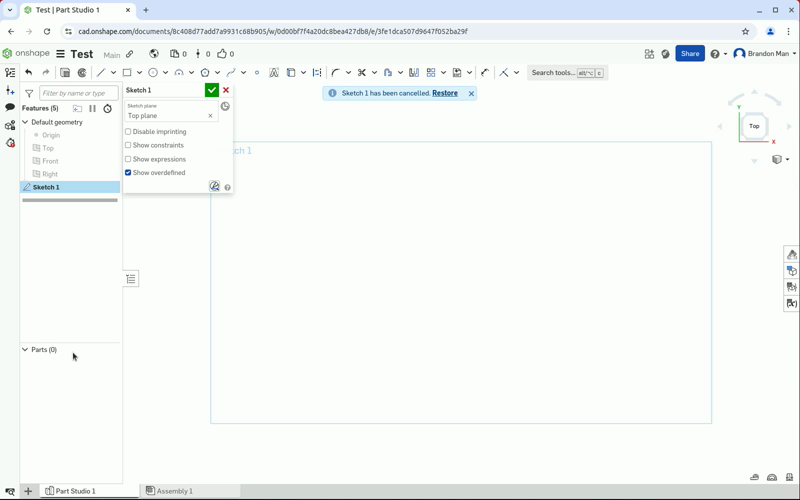
key(y)
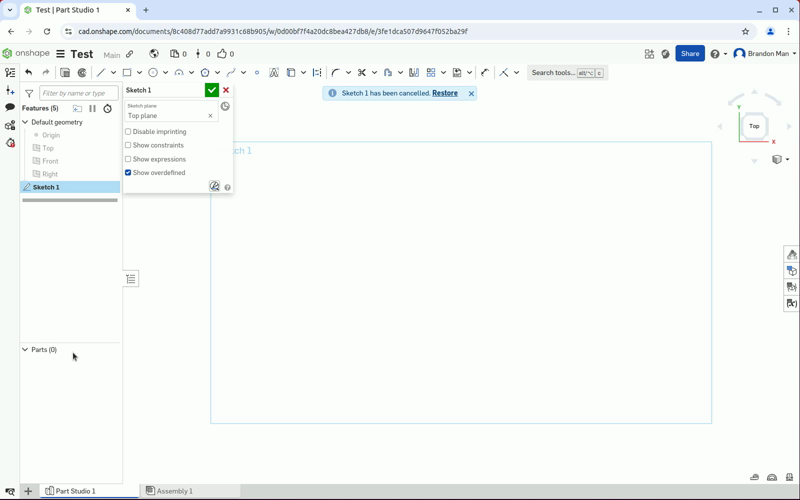
key(l)
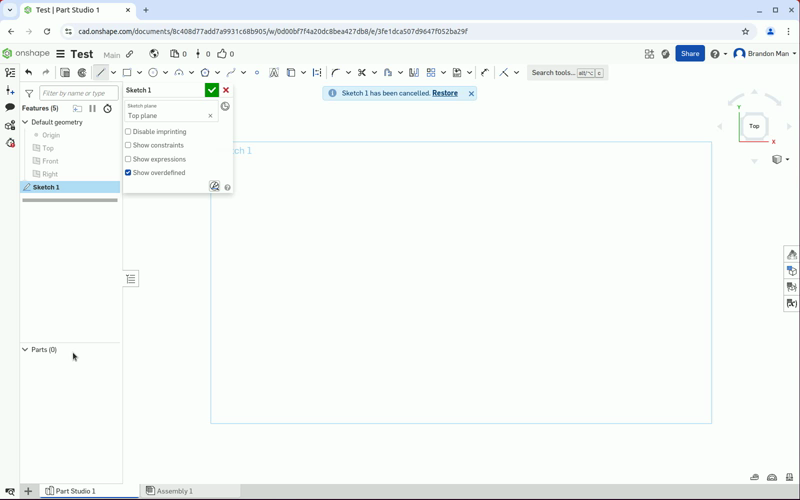
key_down(shift)
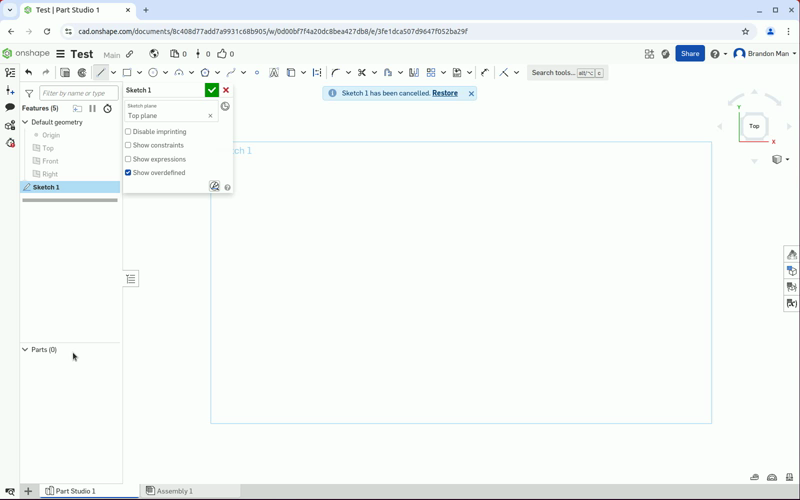
mouse_move(389, 394)
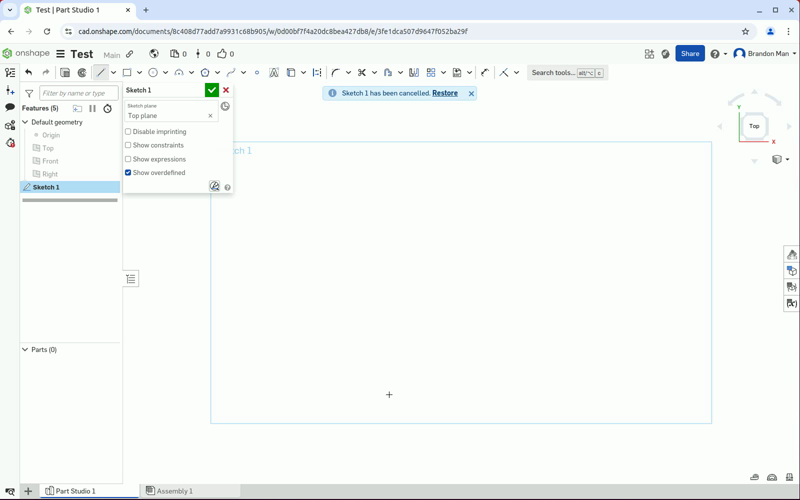
click(389, 394)
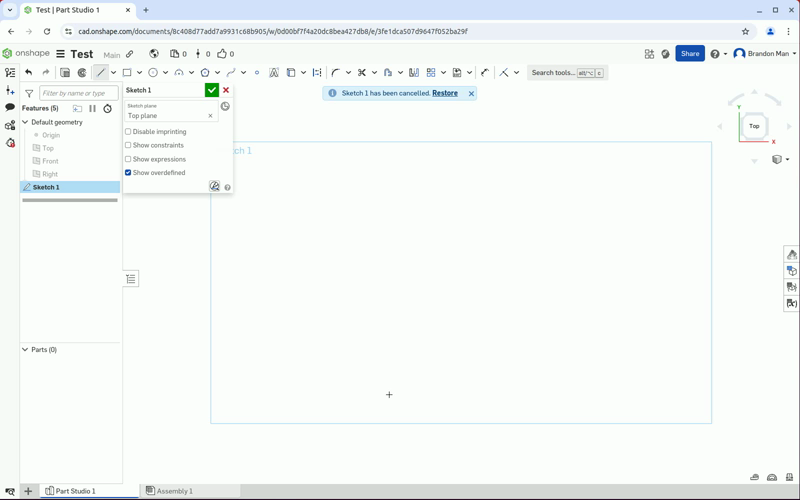
key_up(shift)
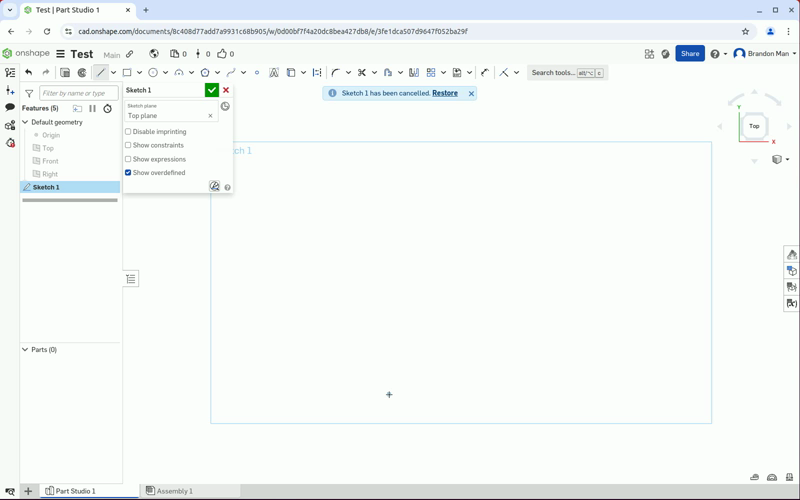
key_down(shift)
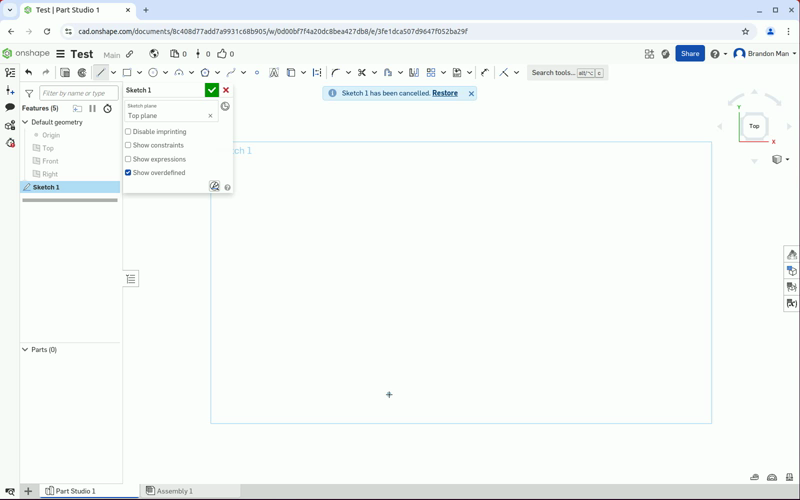
mouse_move(533, 394)
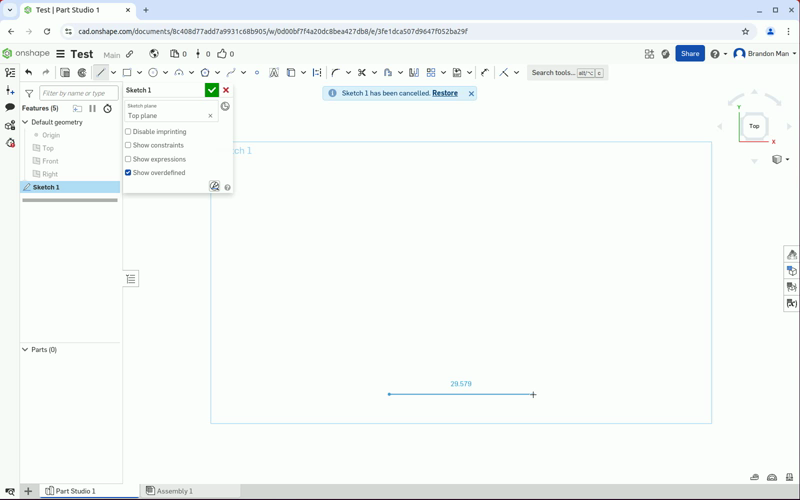
click(533, 394)
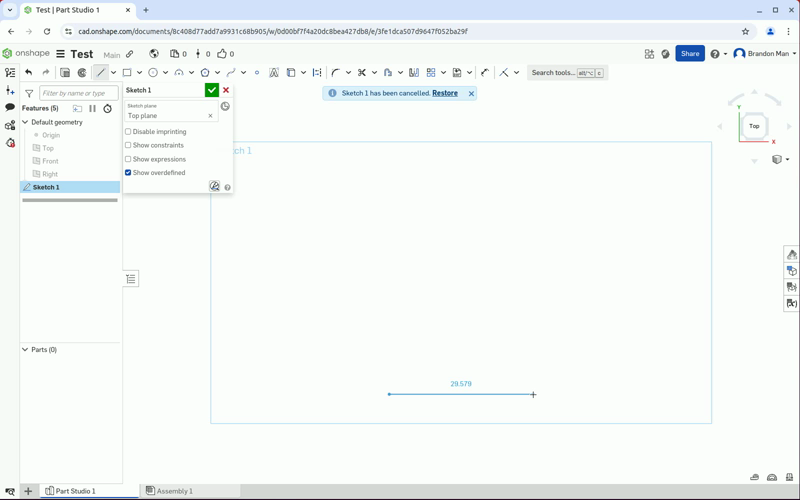
key_up(shift)
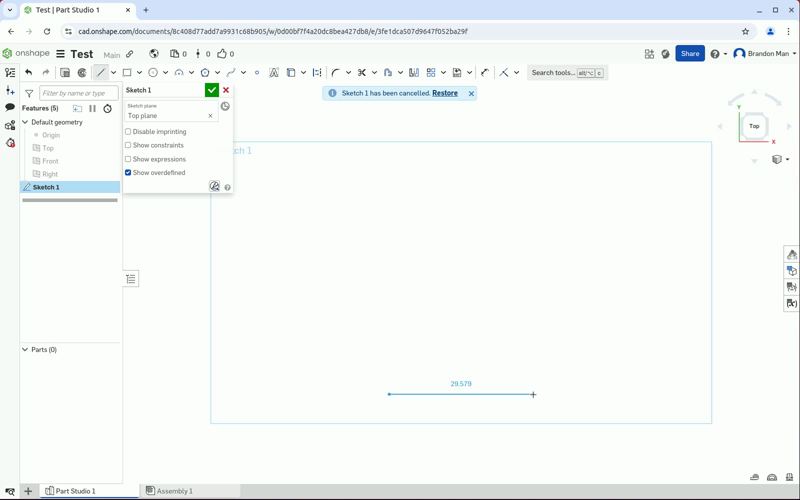
key_down(shift)
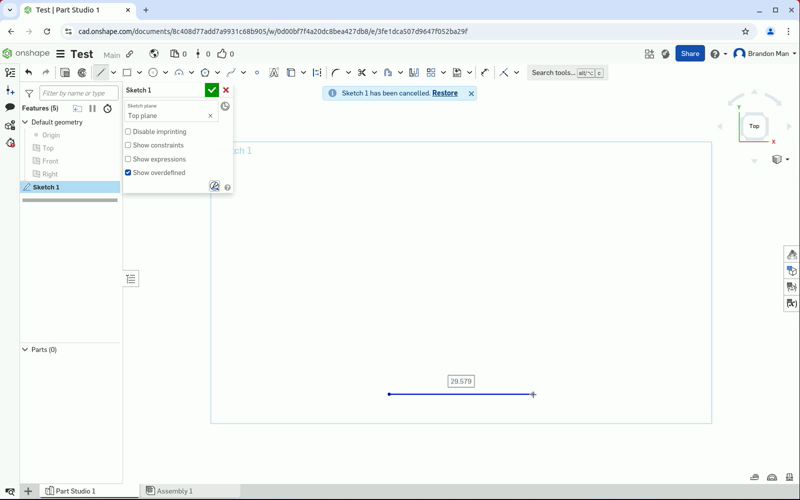
mouse_move(533, 174)
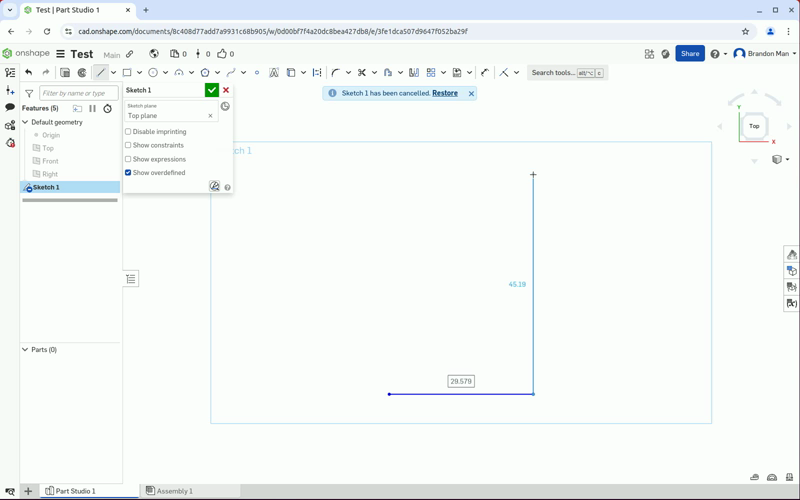
click(533, 174)
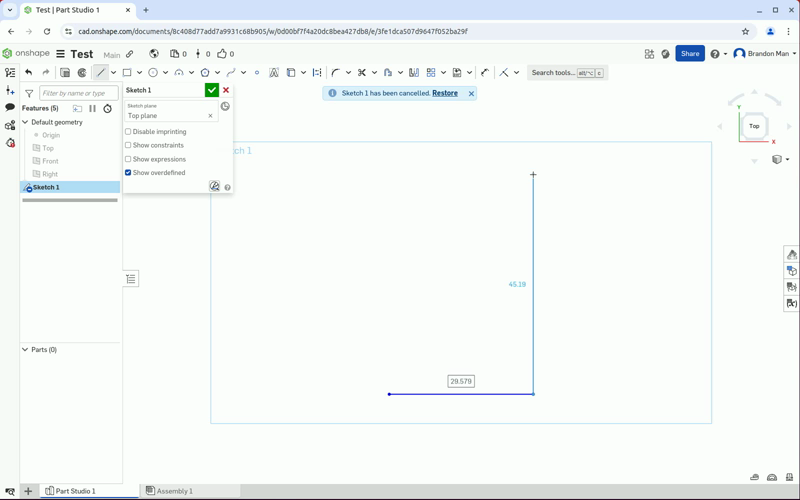
key_up(shift)
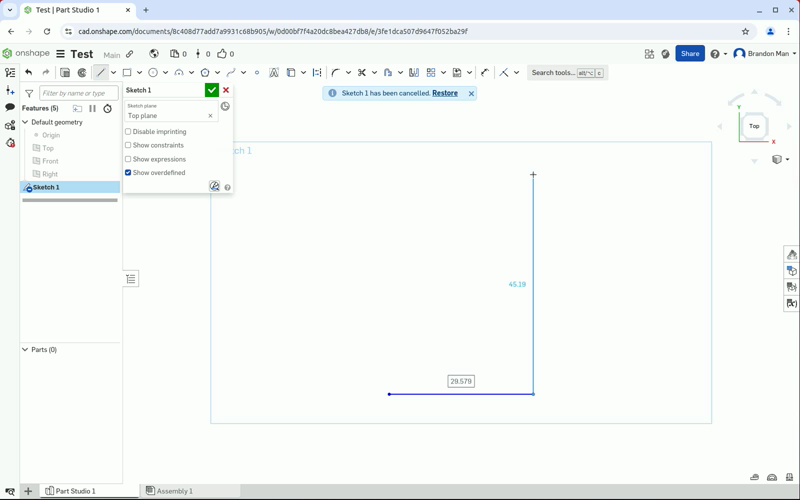
key_down(shift)
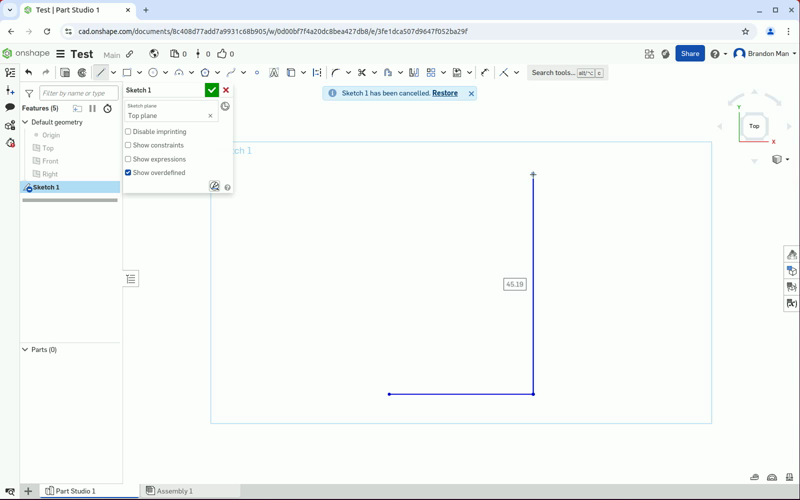
mouse_move(389, 174)
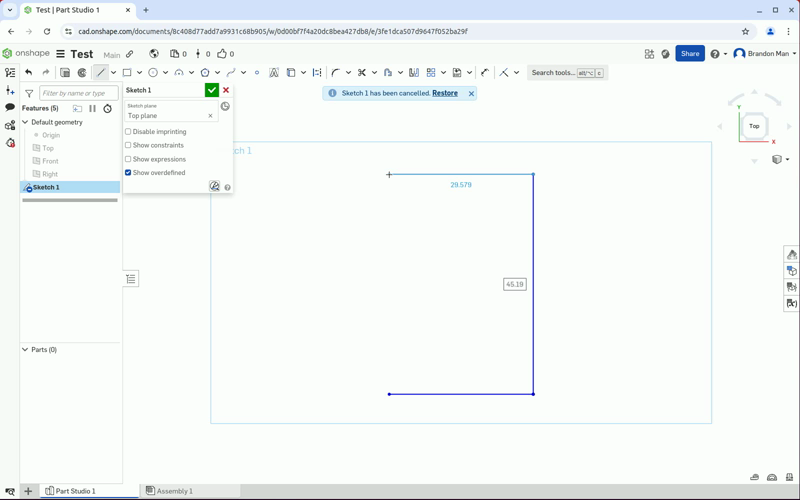
click(389, 174)
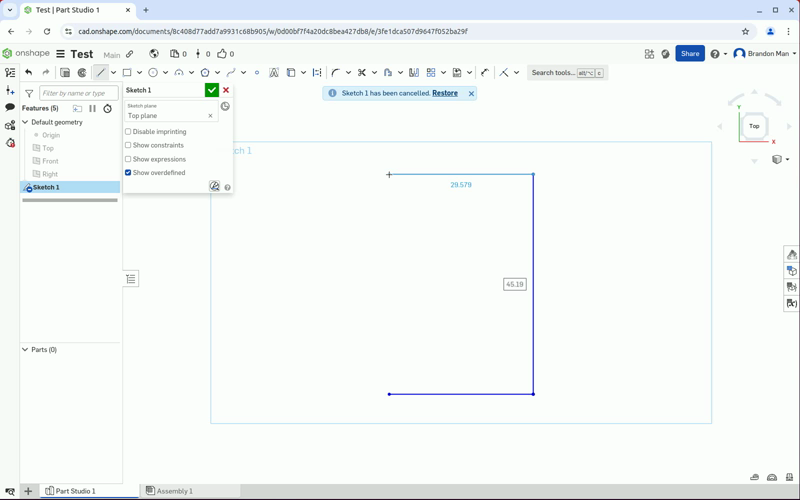
key_up(shift)
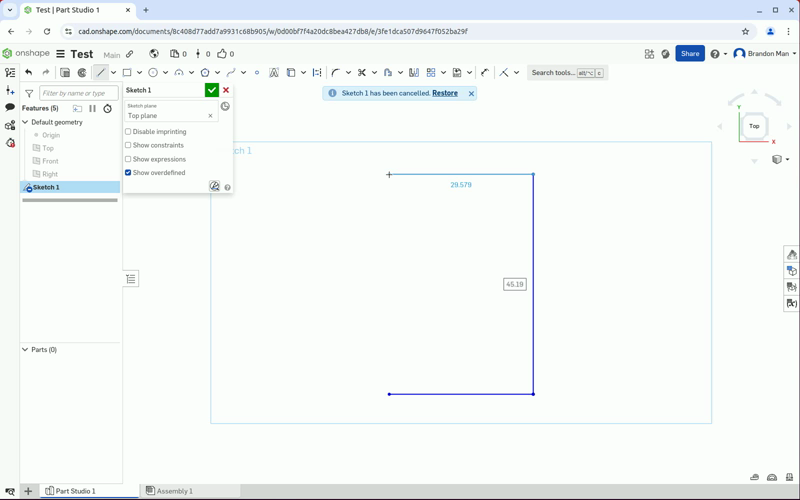
key_down(shift)
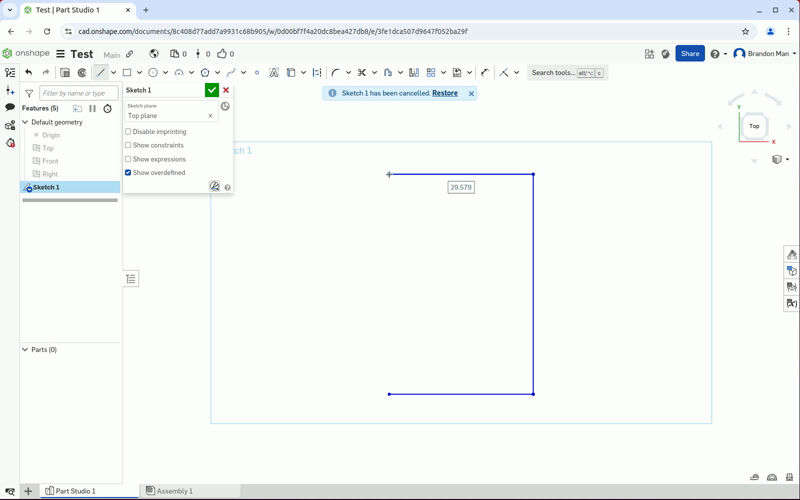
mouse_move(389, 394)
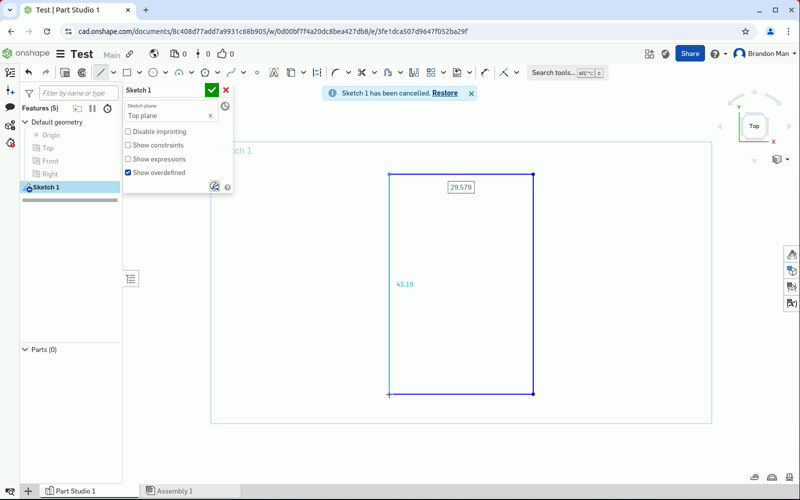
key_up(shift)
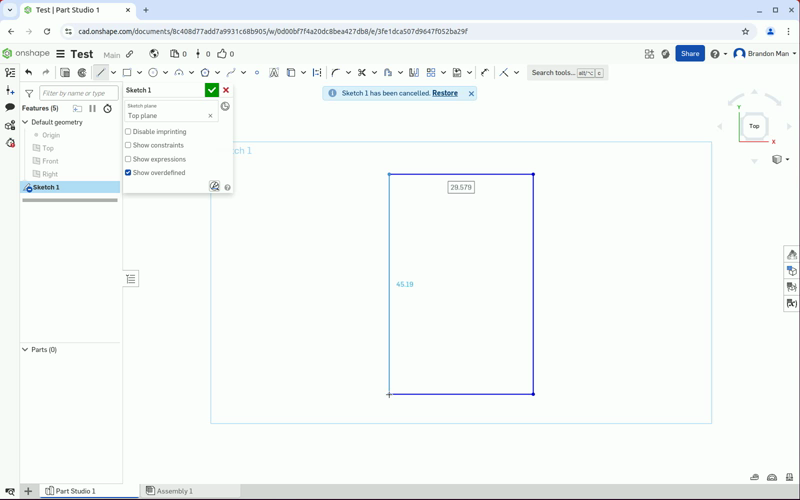
click(389, 394)
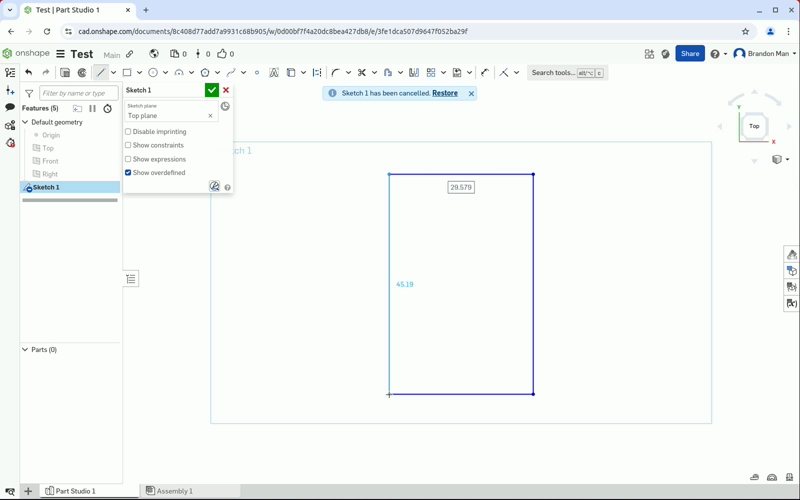
key(esc)
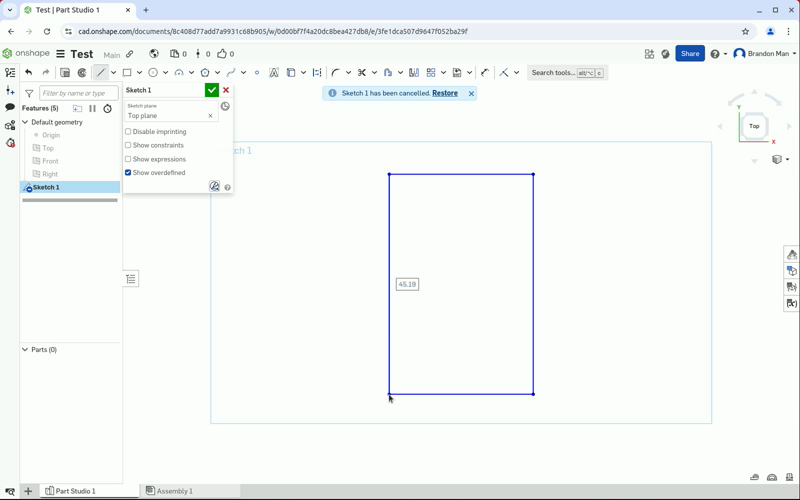
mouse_move(451, 296)
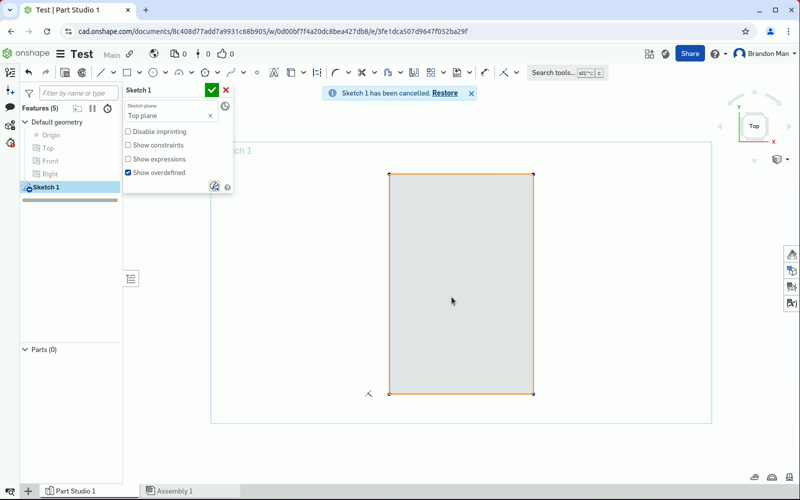
click(451, 296)
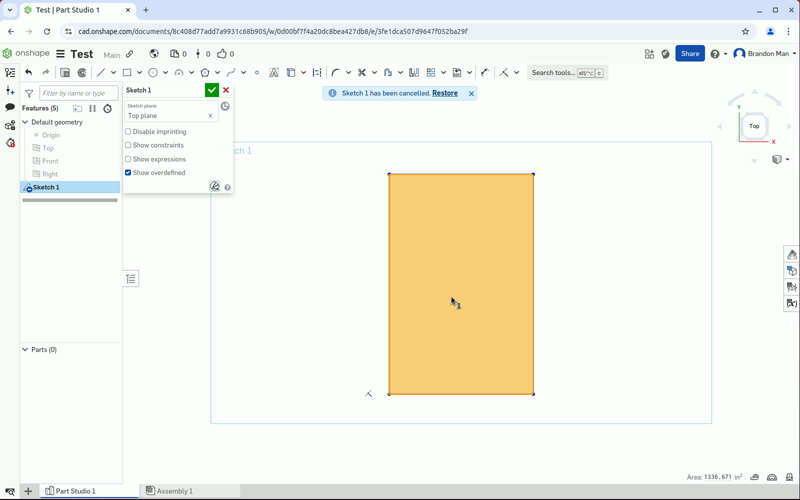
mouse_move(73, 352)
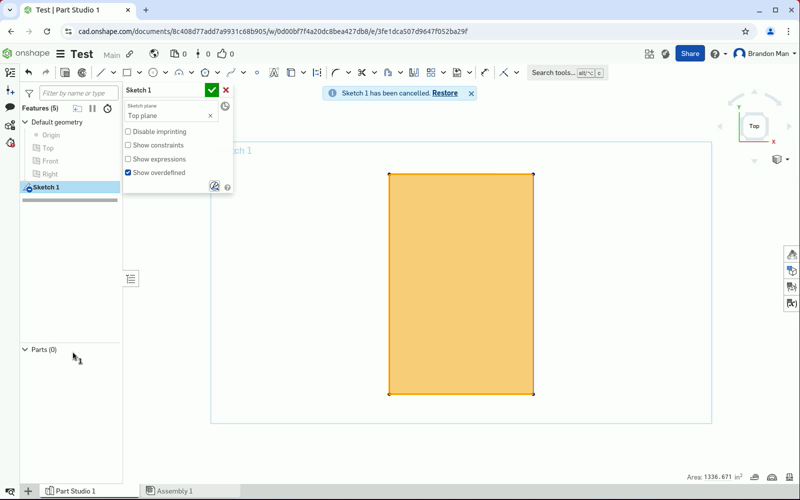
key(shift+y)
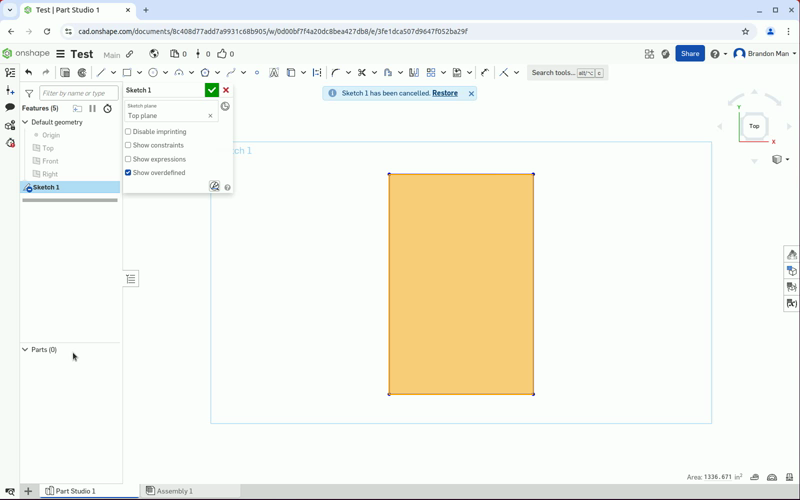
key(shift+e)
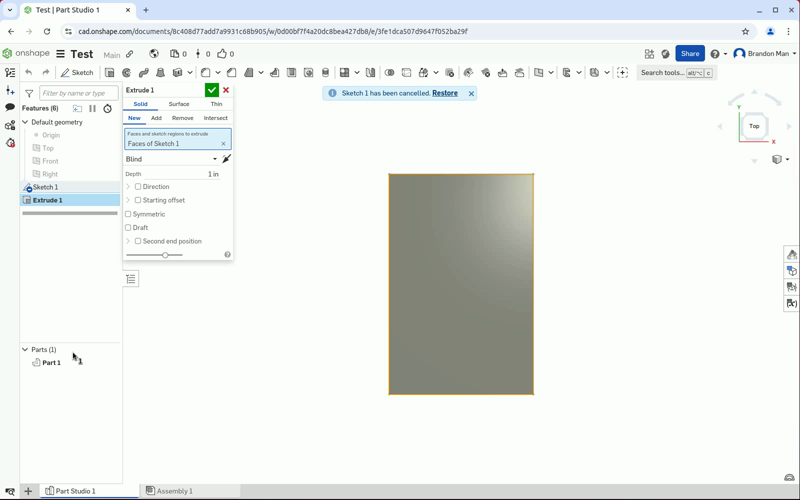
mouse_move(143, 106)
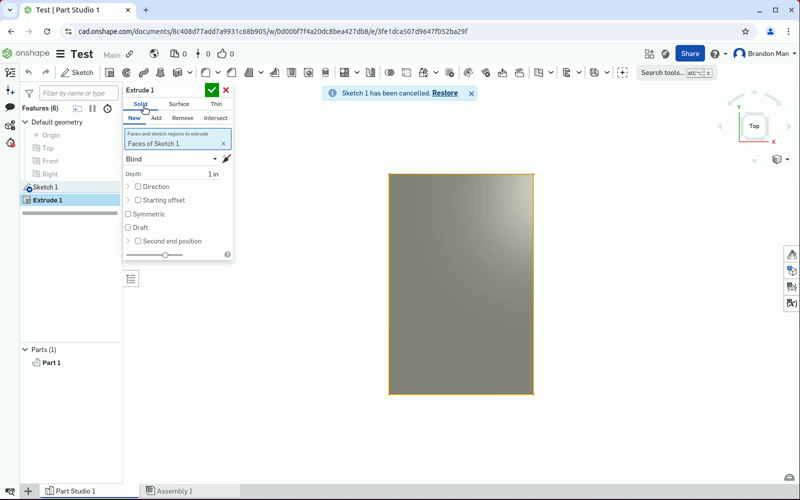
click(143, 106)
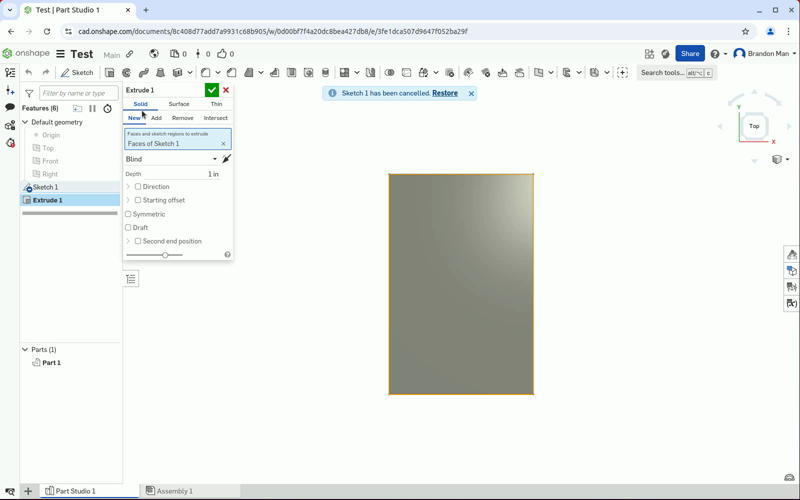
mouse_move(137, 120)
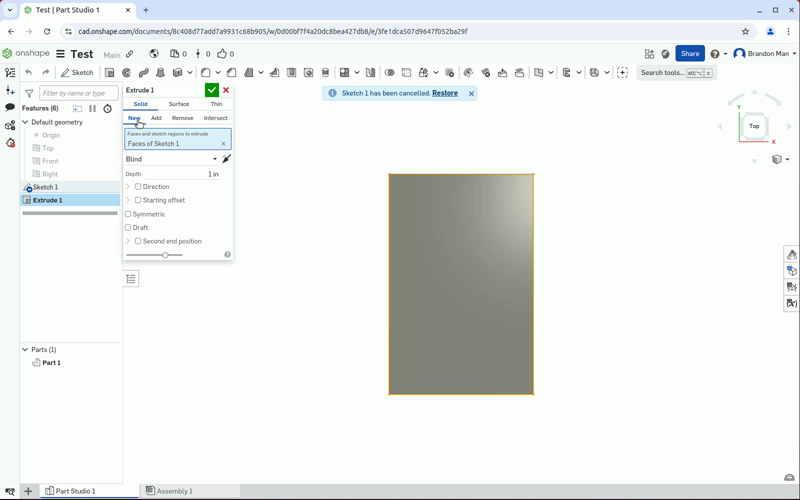
click(137, 120)
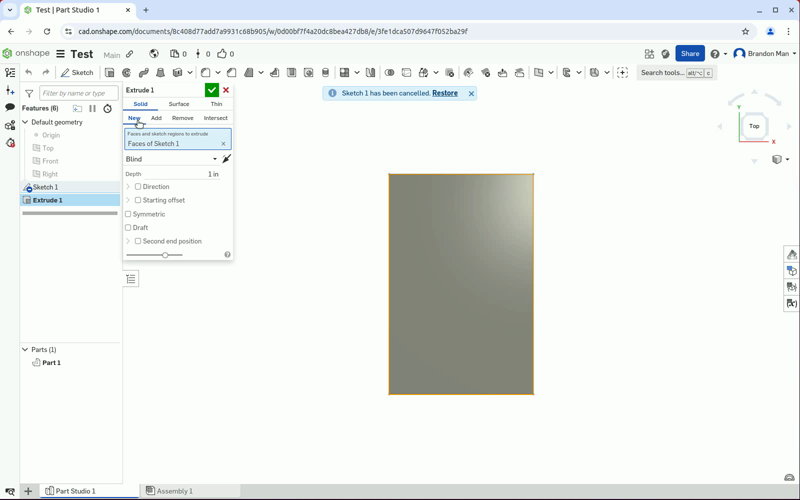
key(tab, 4)
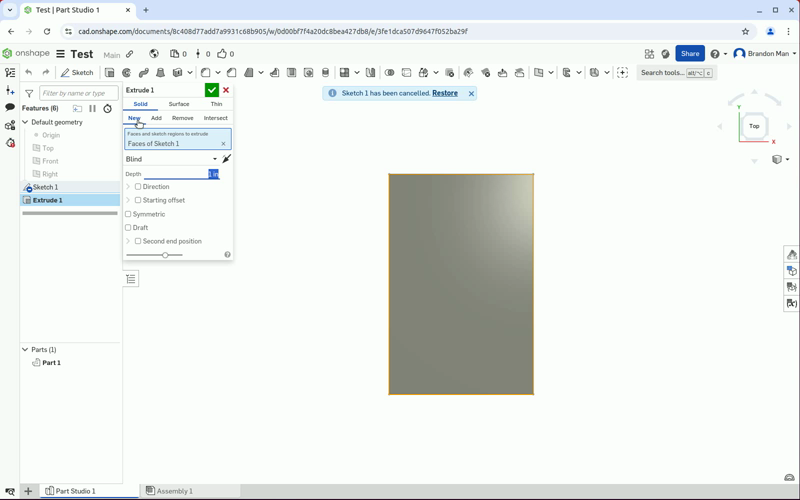
text(7.943)
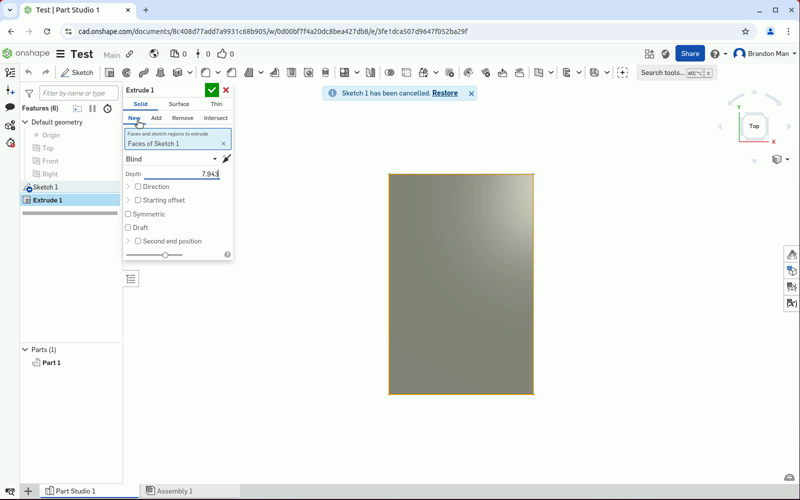
key(enter)
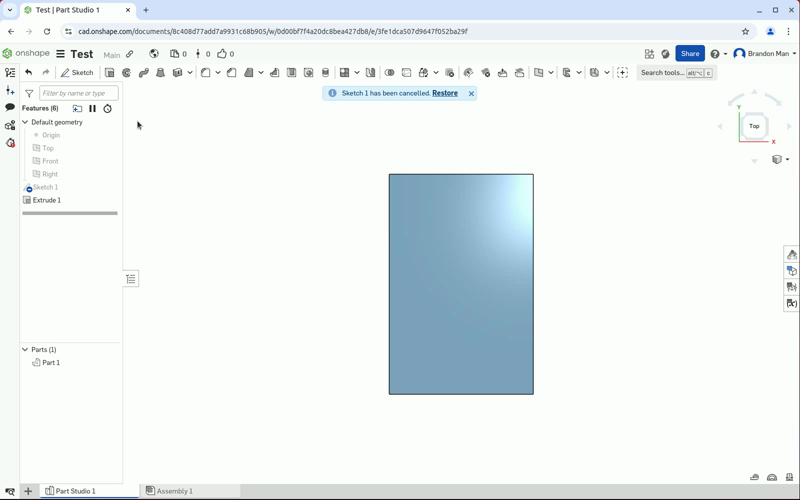
key(shift+h)
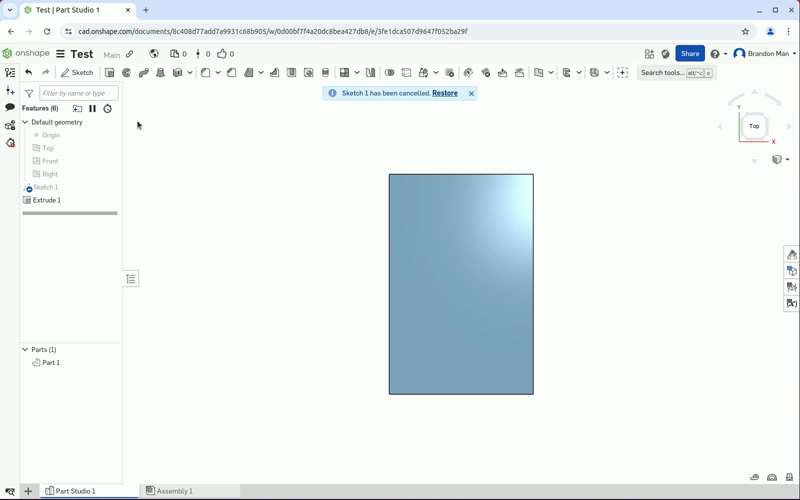
key(shift+h)
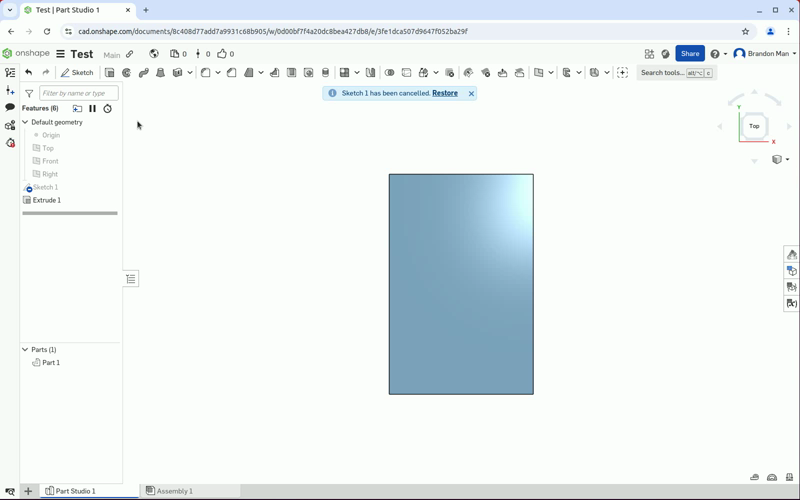
mouse_move(73, 189)
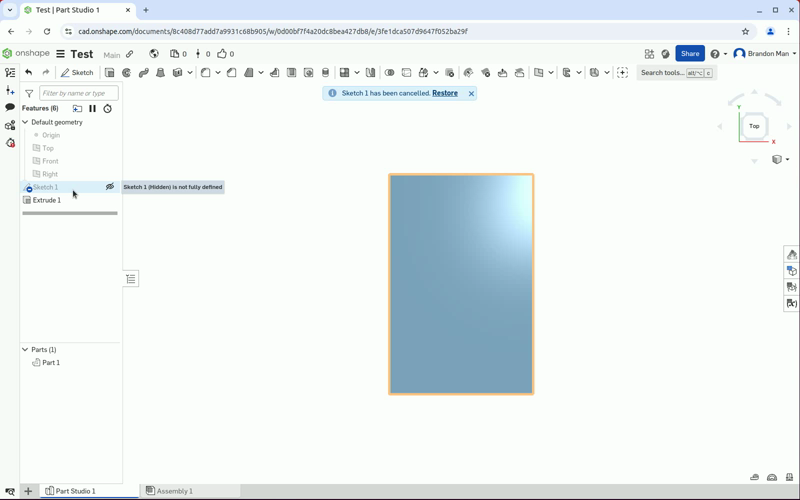
click(73, 189)
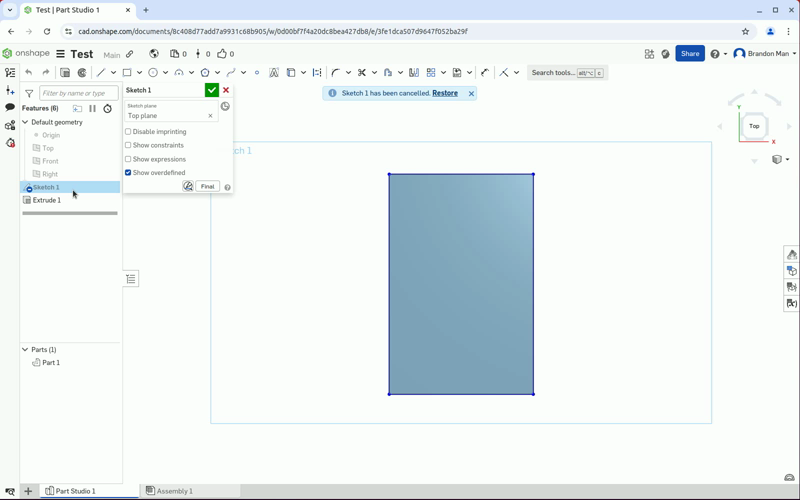
mouse_move(229, 92)
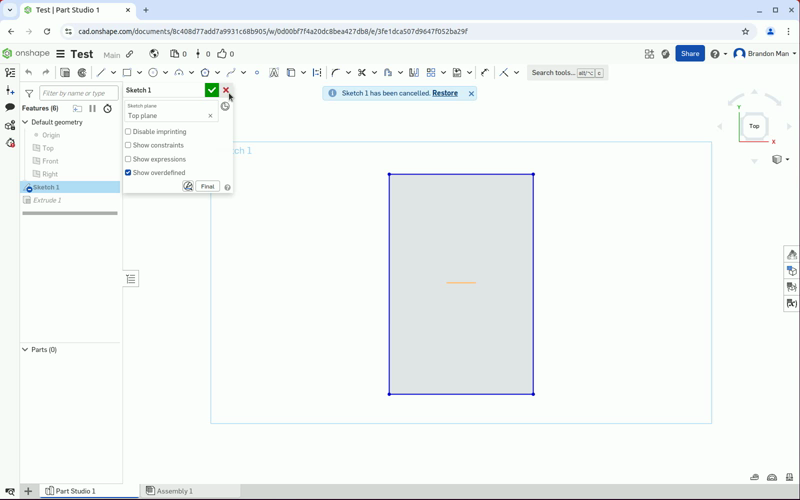
click(229, 92)
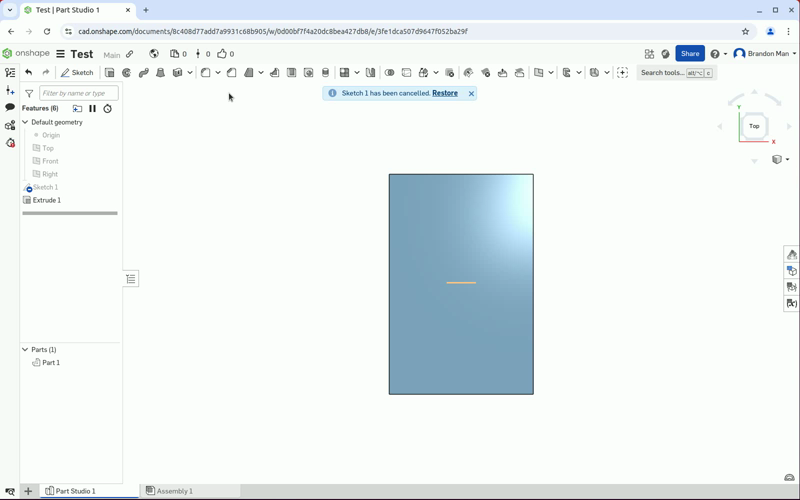
mouse_move(73, 352)
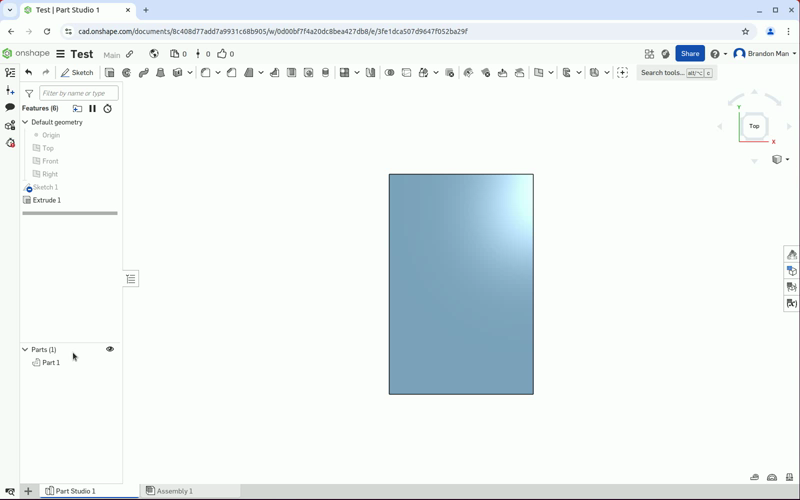
key(y)
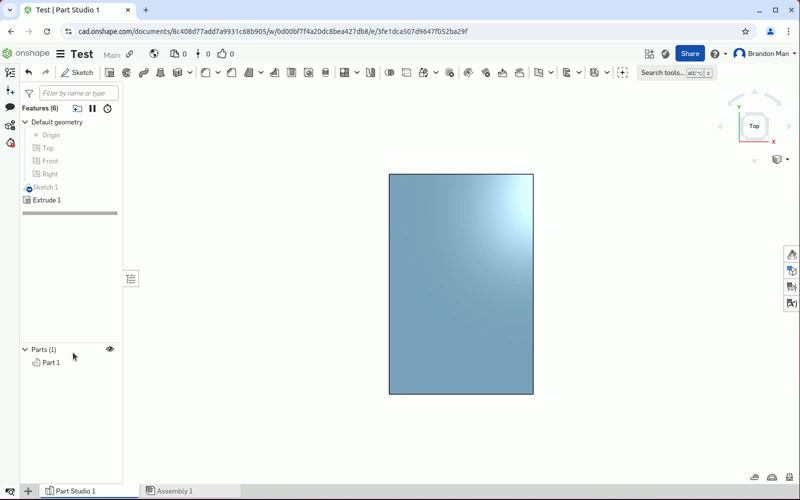
key(shift+p)
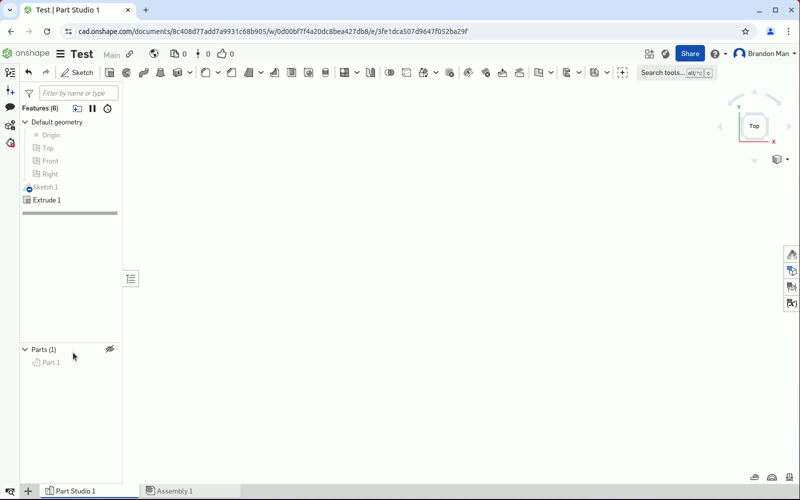
key(space)
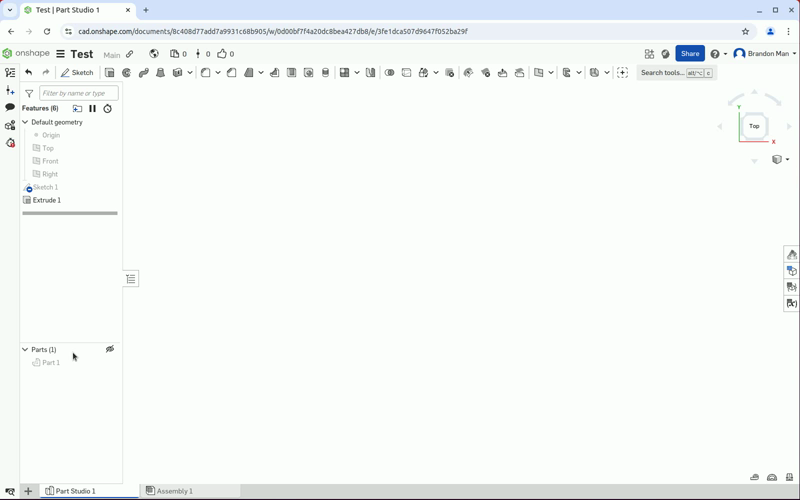
key_down(shift)
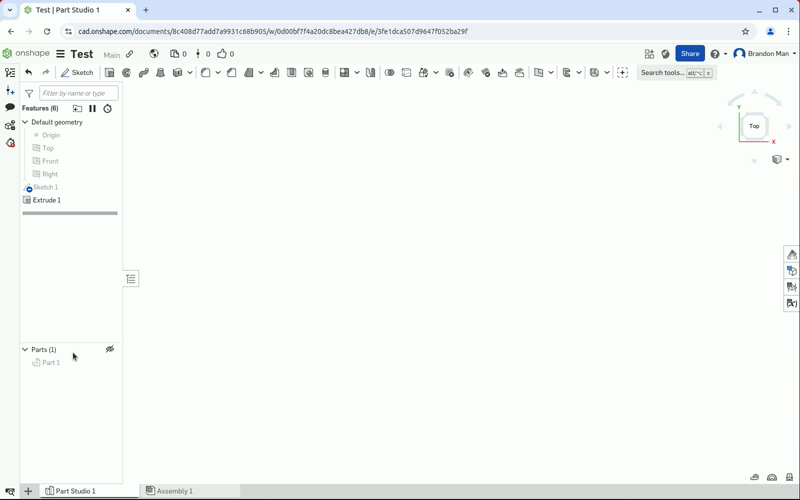
key(up)
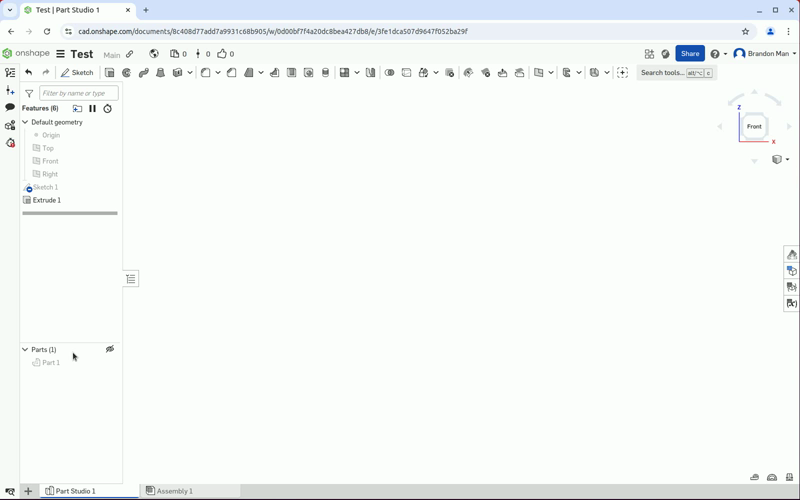
key_up(shift)
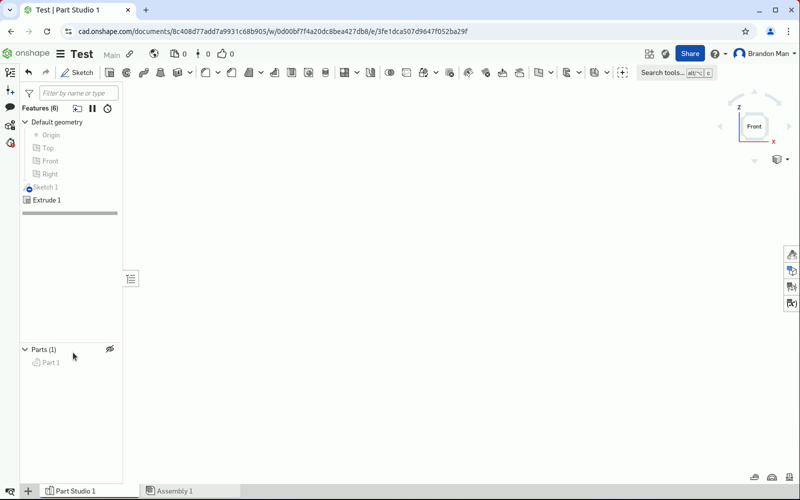
key(space)
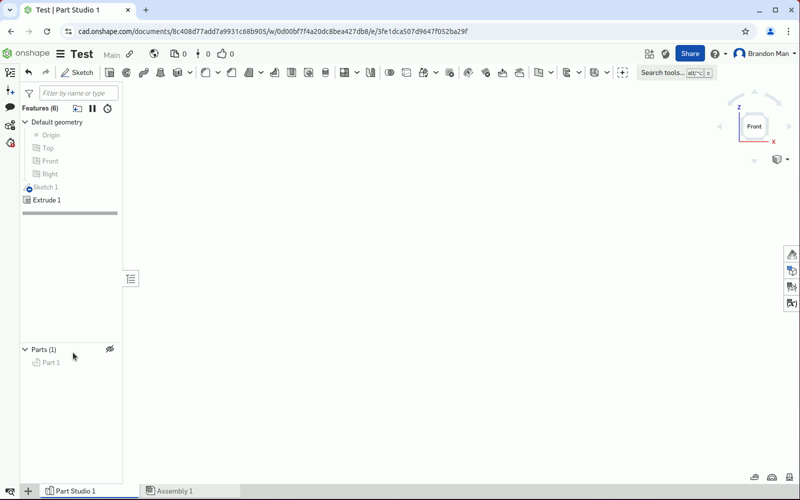
key_down(shift)
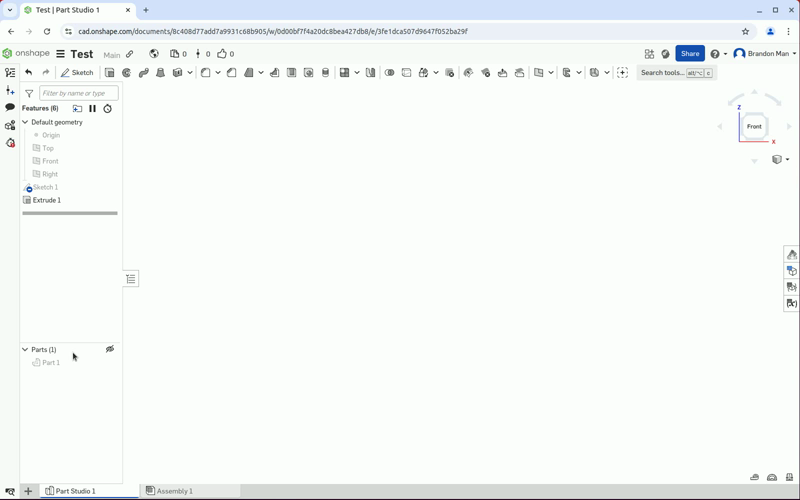
key(left)
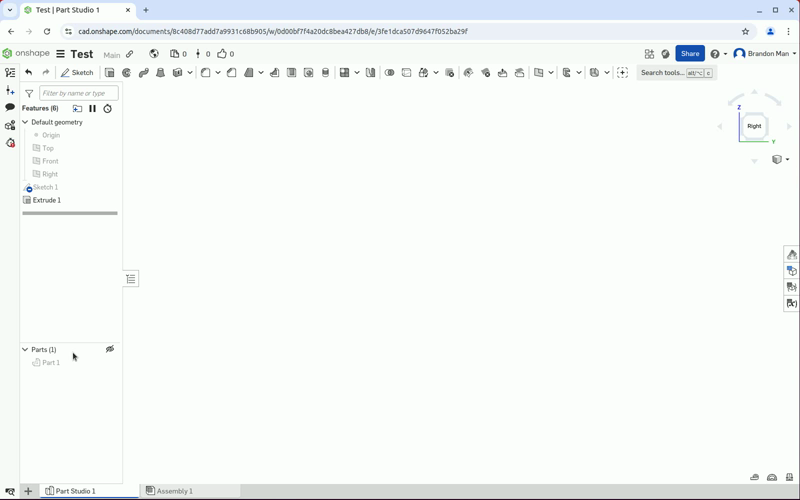
key_up(shift)
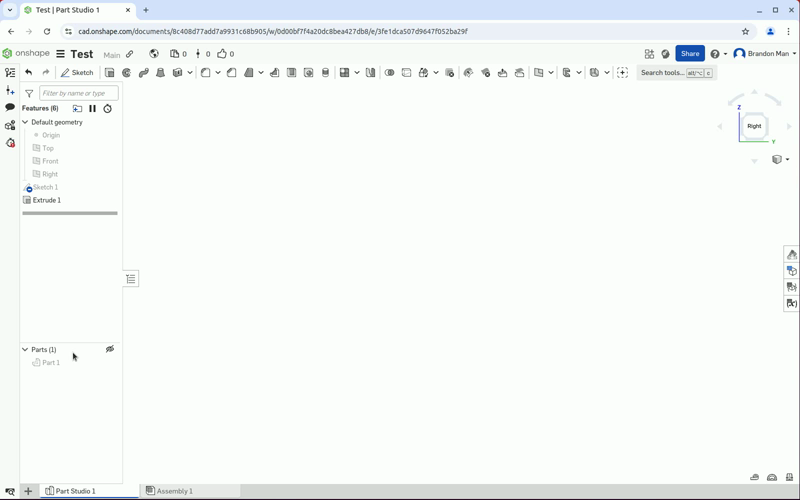
mouse_move(73, 352)
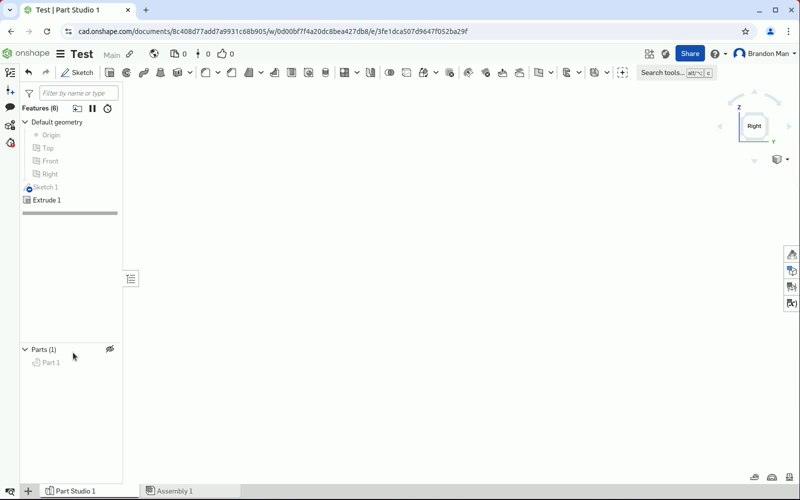
key(shift+y)
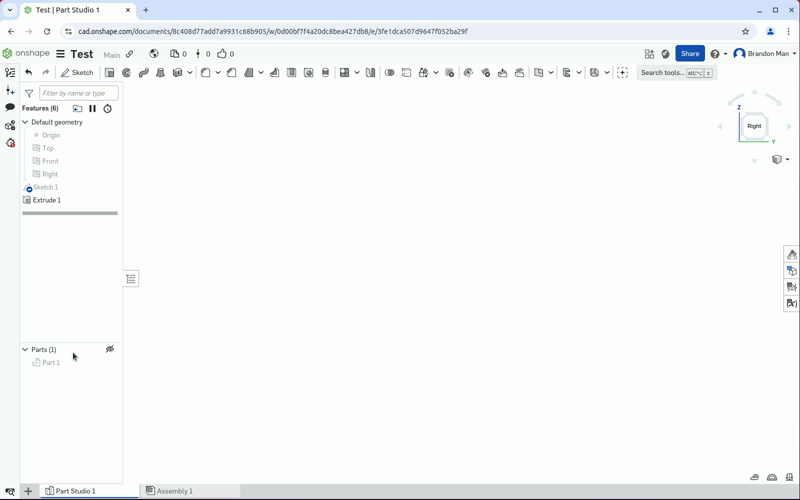
key(shift+s)
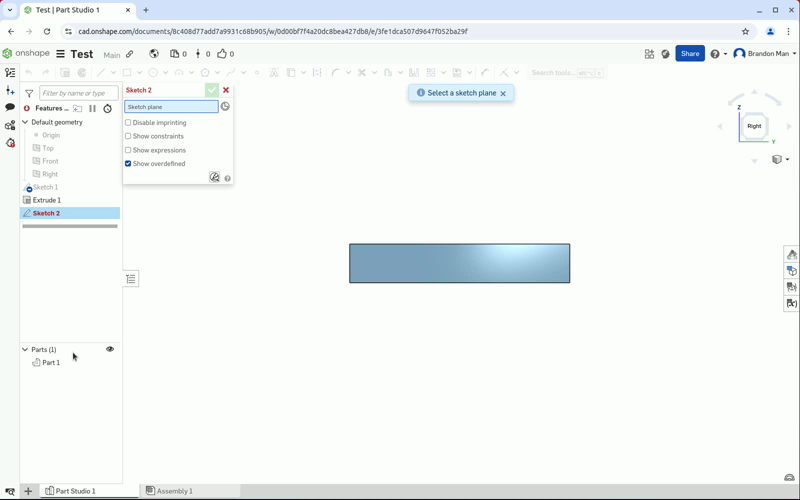
mouse_move(73, 176)
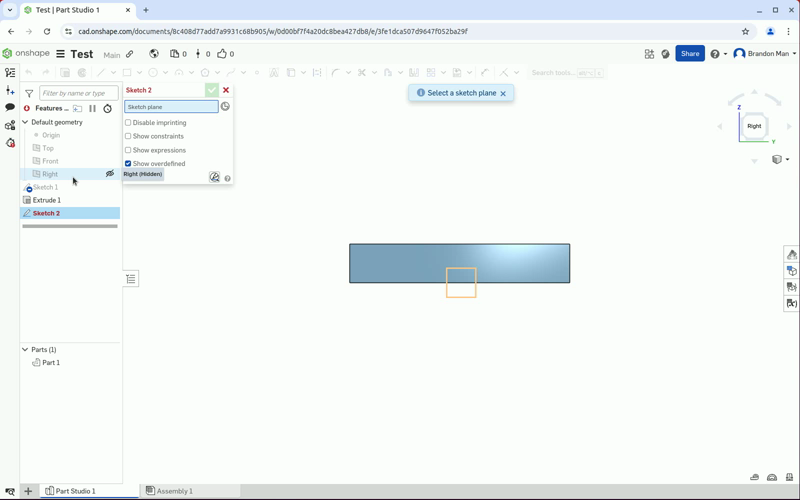
click(73, 176)
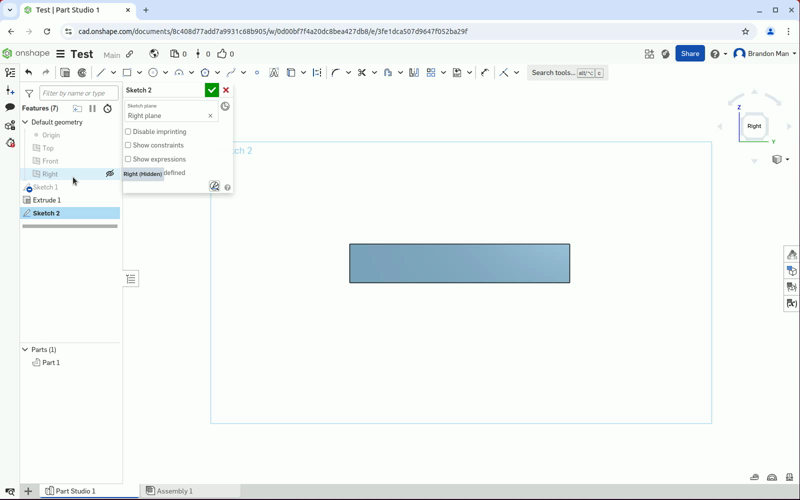
mouse_move(73, 352)
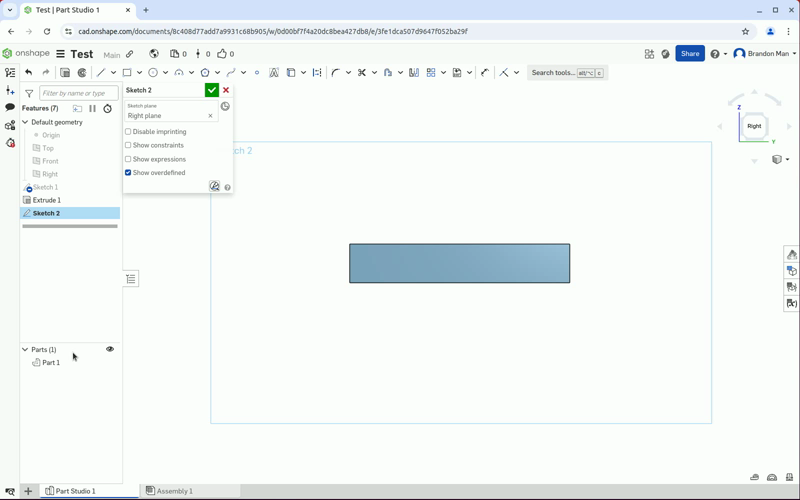
key(y)
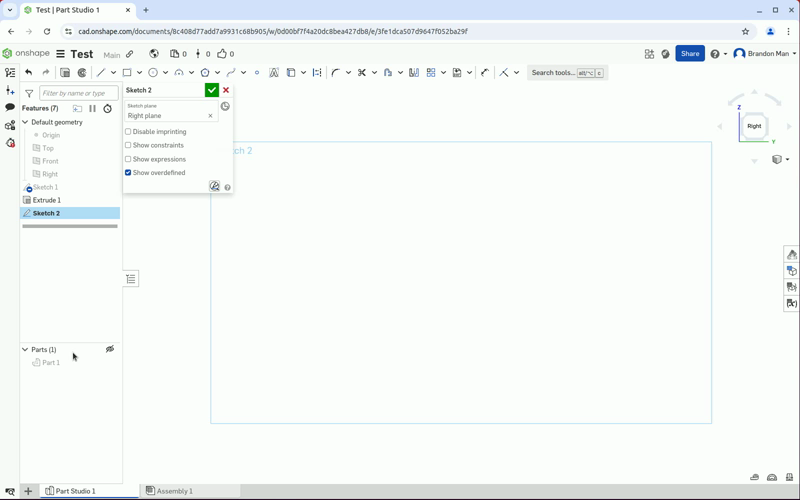
key(l)
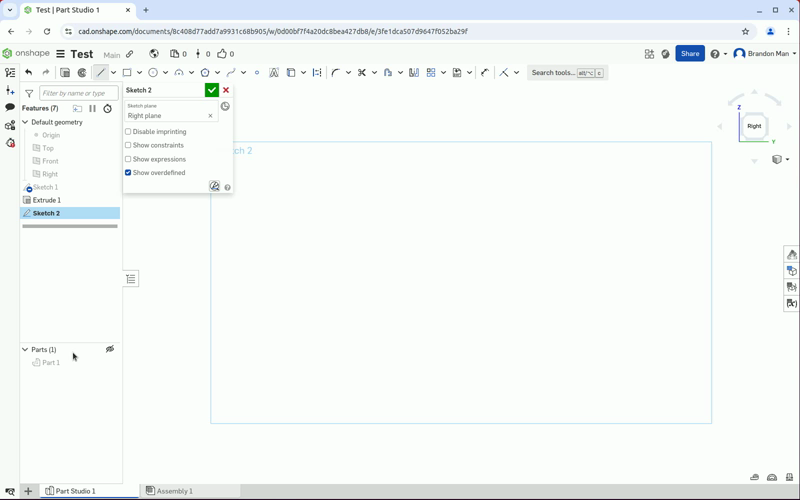
key_down(shift)
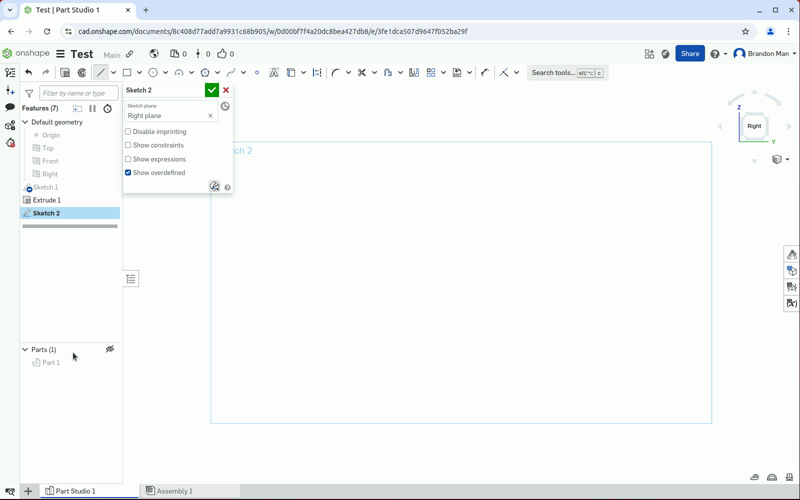
mouse_move(348, 388)
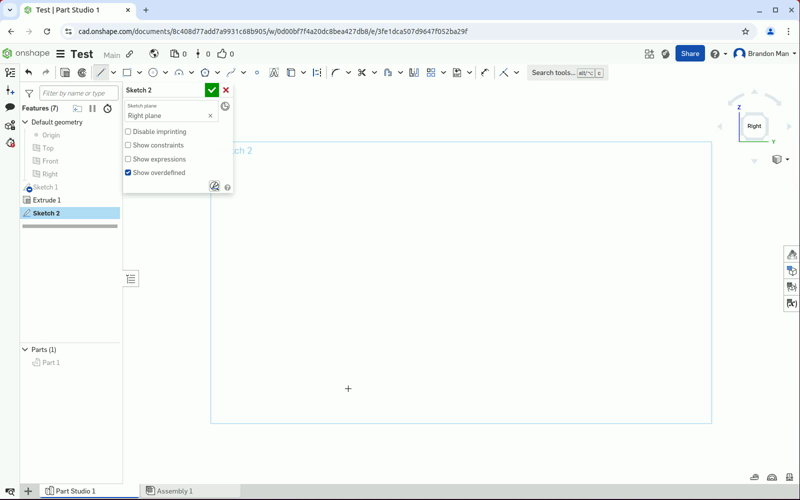
click(348, 388)
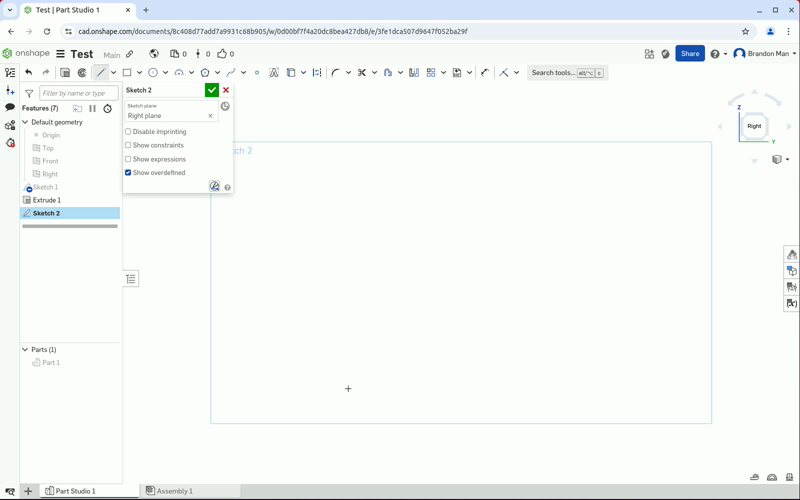
key_up(shift)
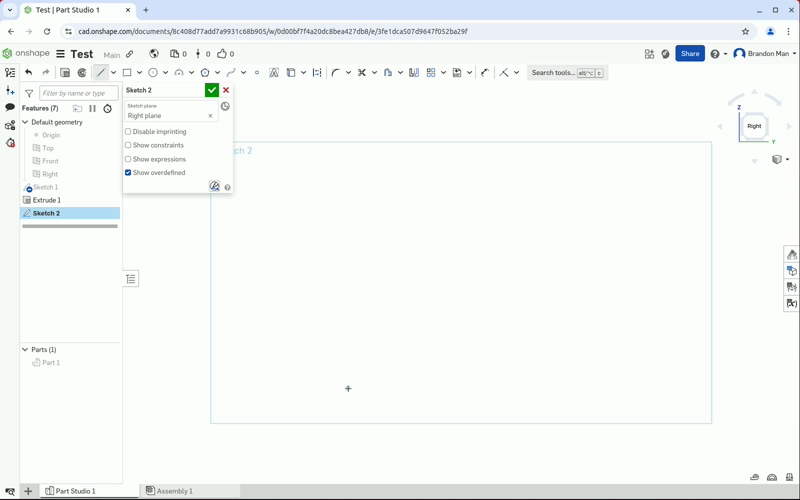
key_down(shift)
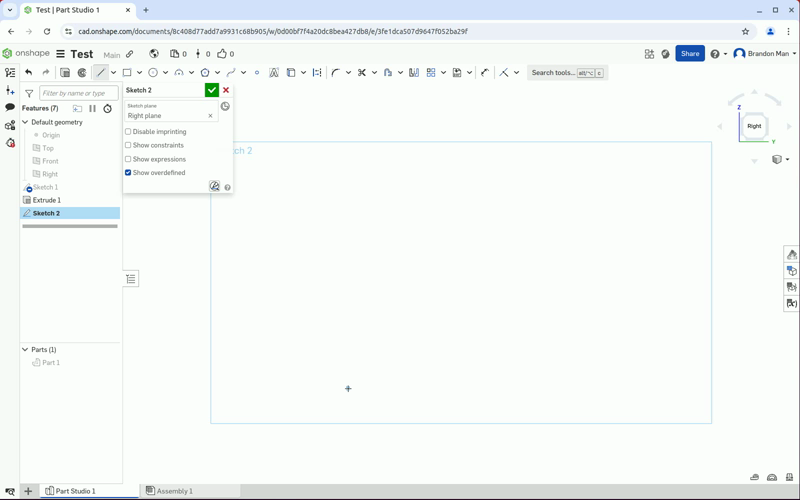
mouse_move(568, 388)
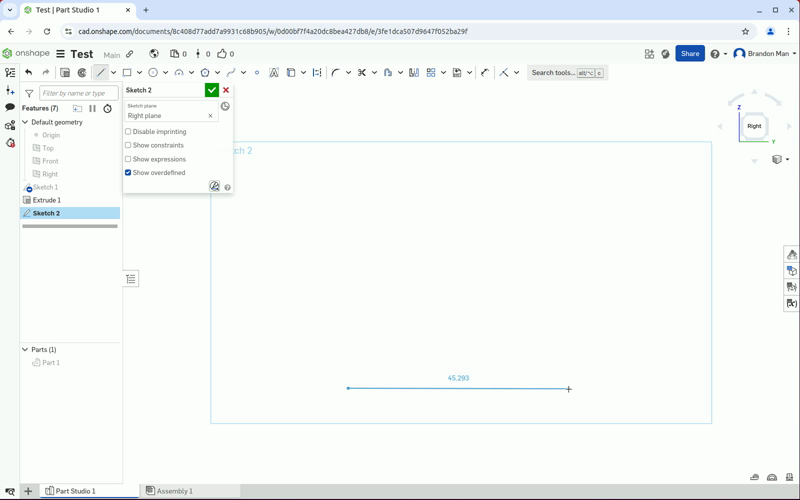
click(568, 388)
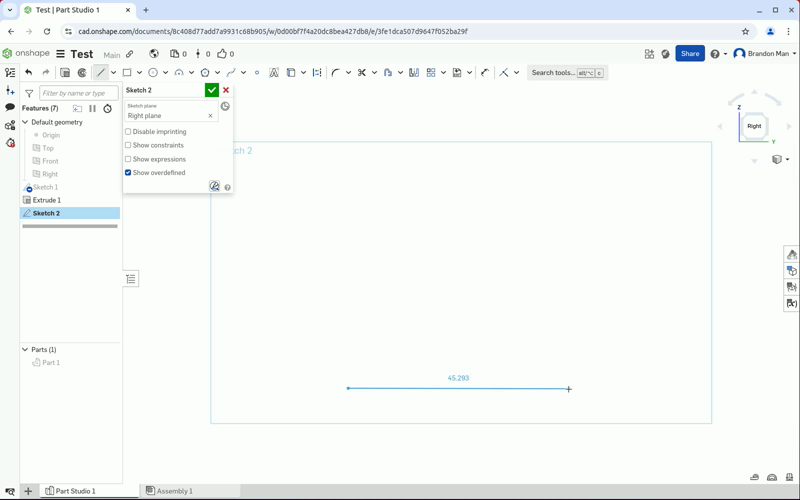
key_up(shift)
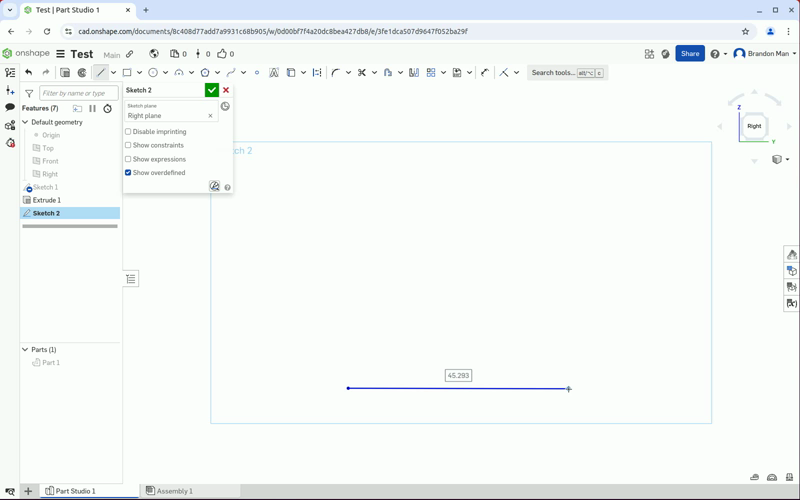
key_down(shift)
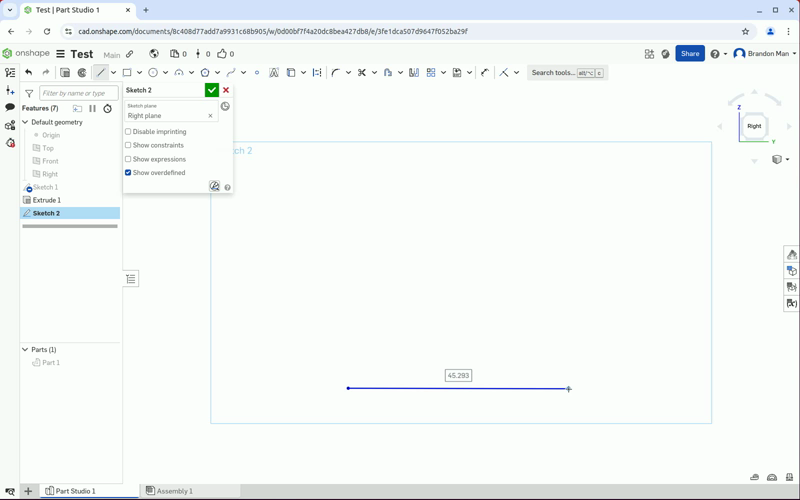
mouse_move(568, 284)
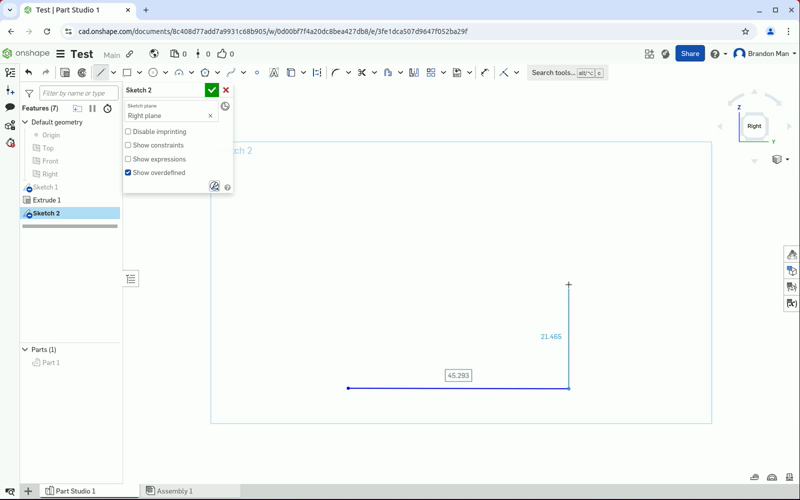
click(568, 284)
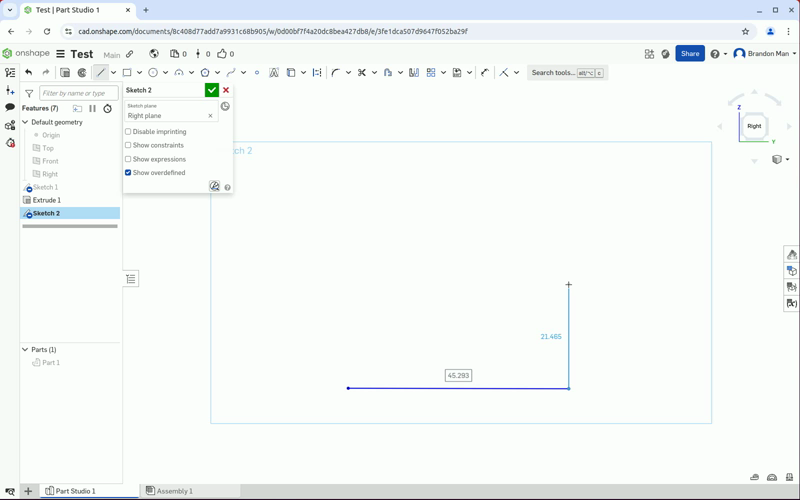
key_up(shift)
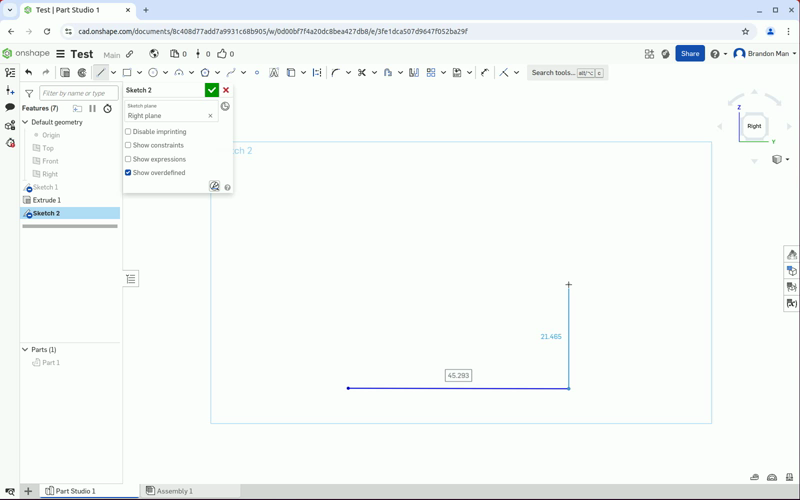
key_down(shift)
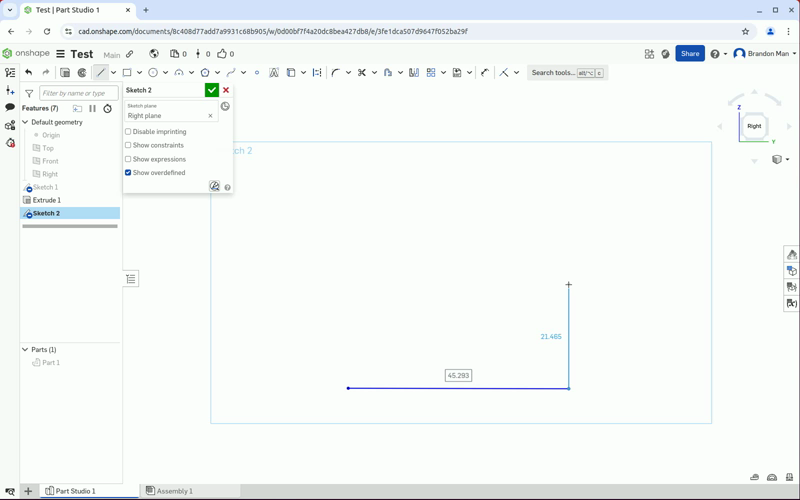
mouse_move(348, 284)
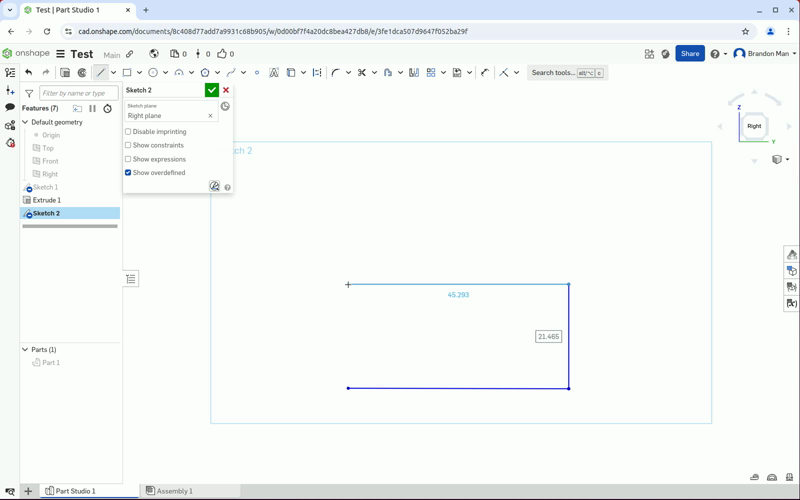
click(348, 284)
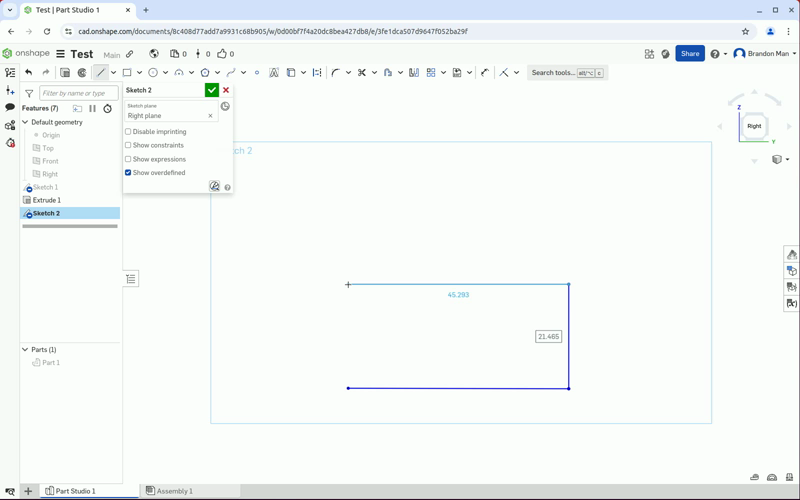
key_up(shift)
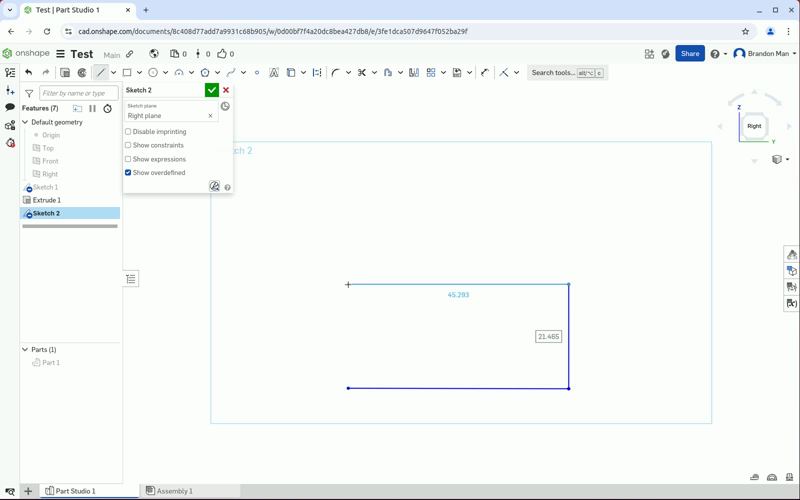
key_down(shift)
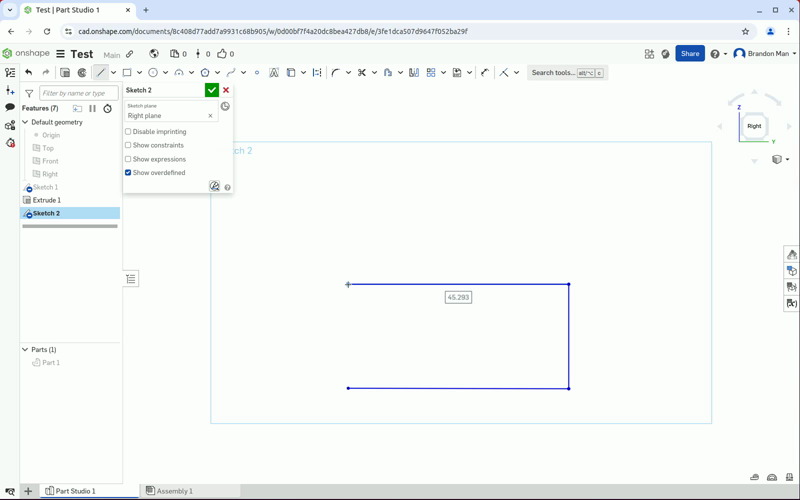
mouse_move(348, 388)
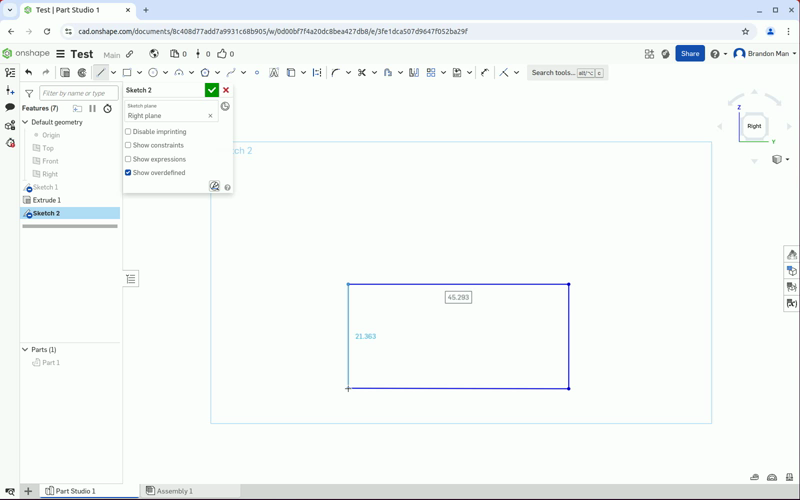
key_up(shift)
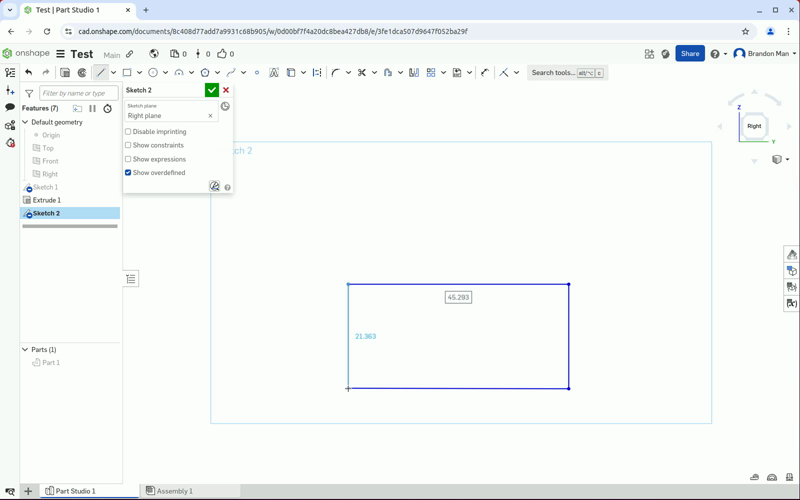
click(348, 388)
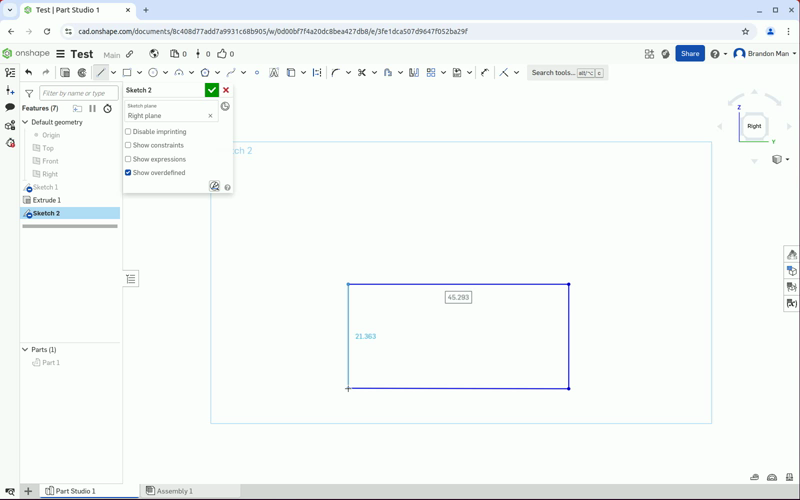
key(esc)
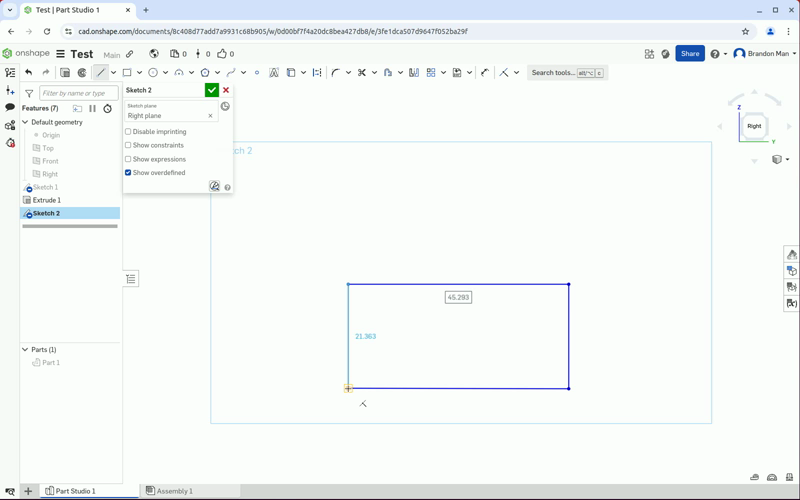
mouse_move(370, 318)
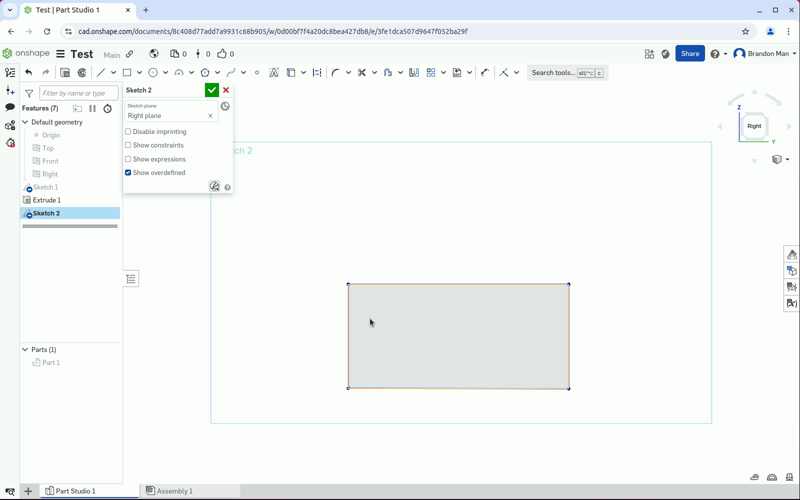
click(370, 318)
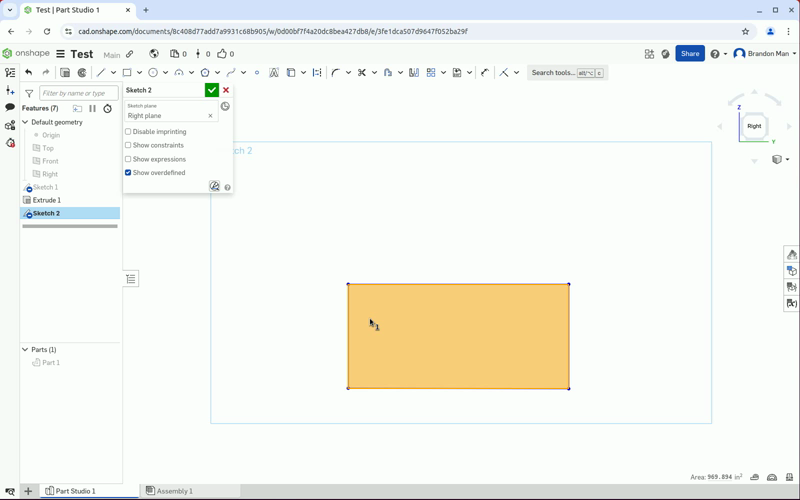
mouse_move(73, 352)
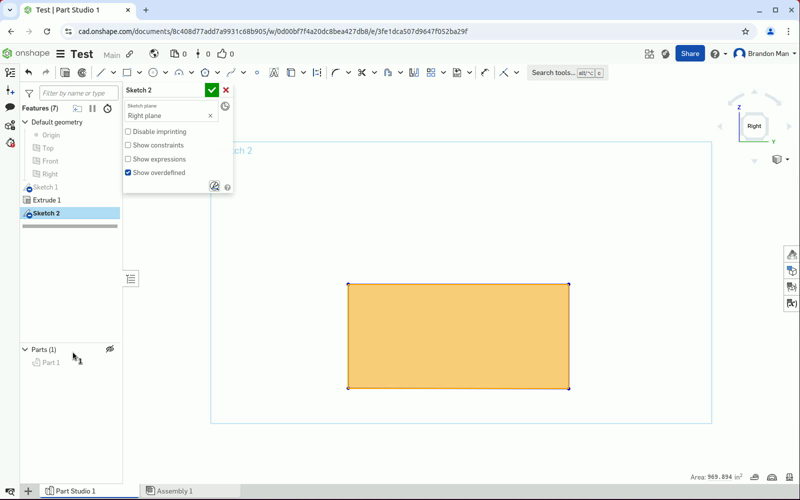
key(shift+y)
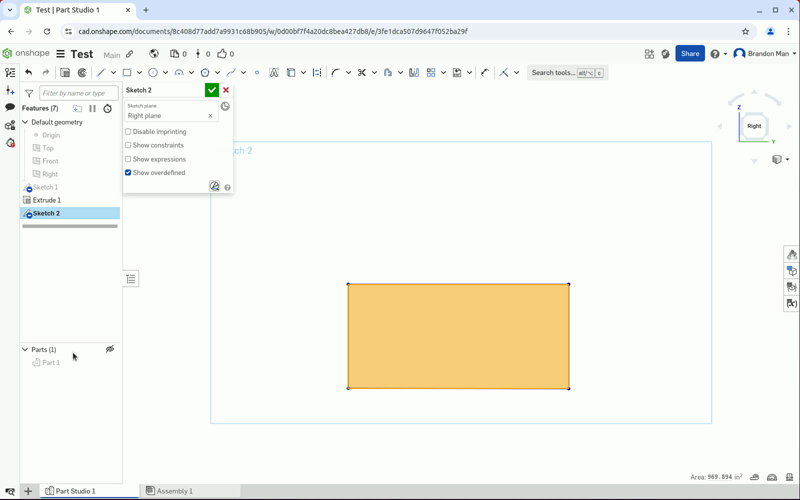
key(shift+e)
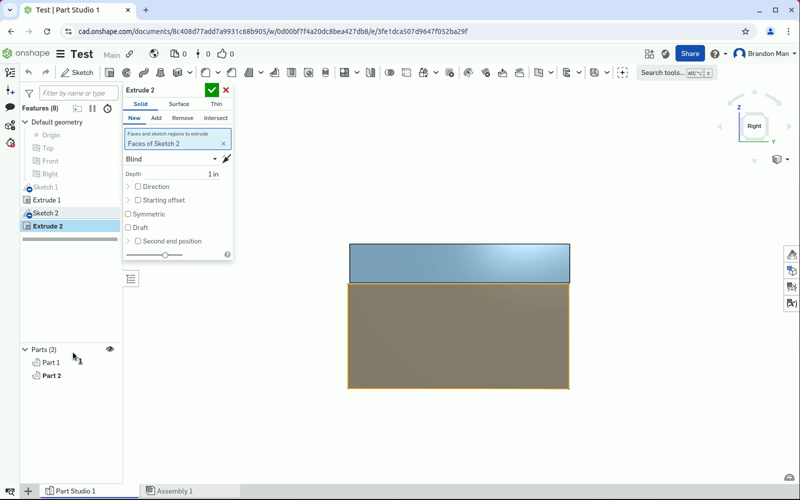
mouse_move(143, 106)
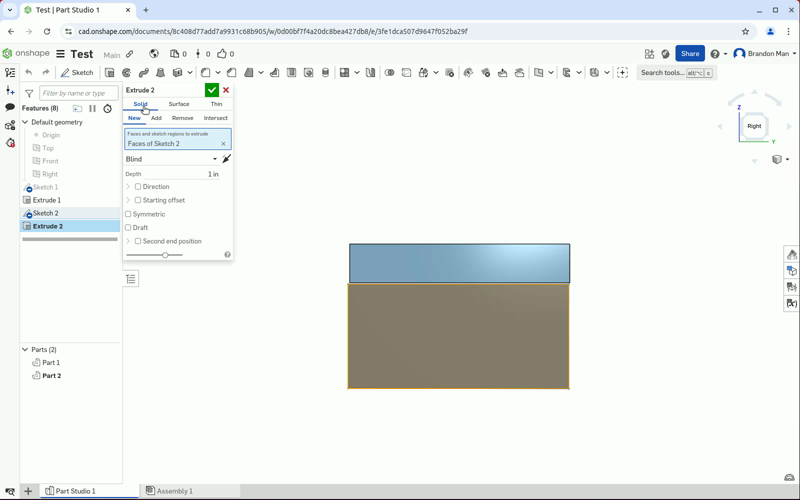
click(143, 106)
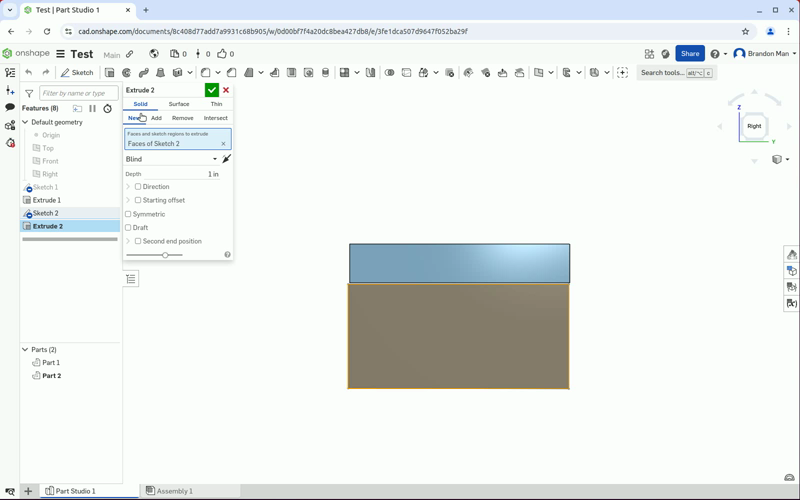
mouse_move(137, 120)
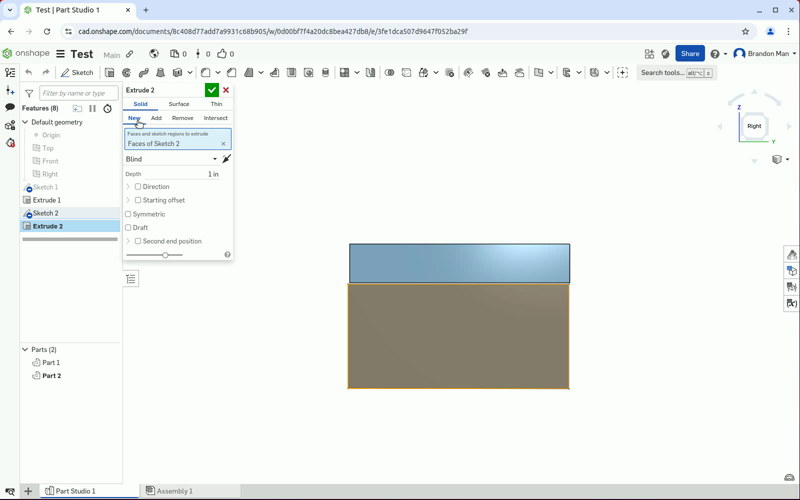
click(137, 120)
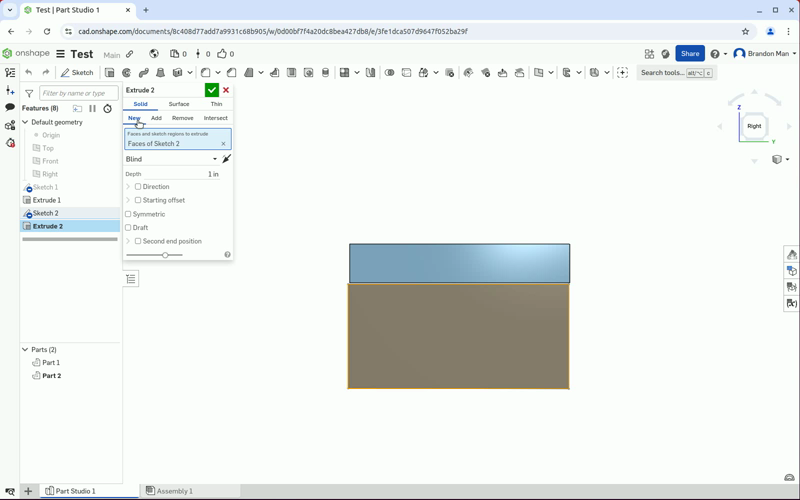
key(tab, 4)
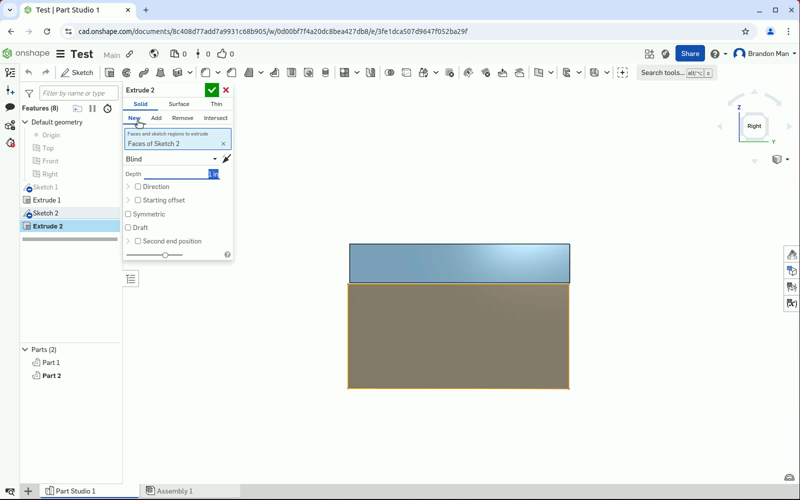
text(8.184)
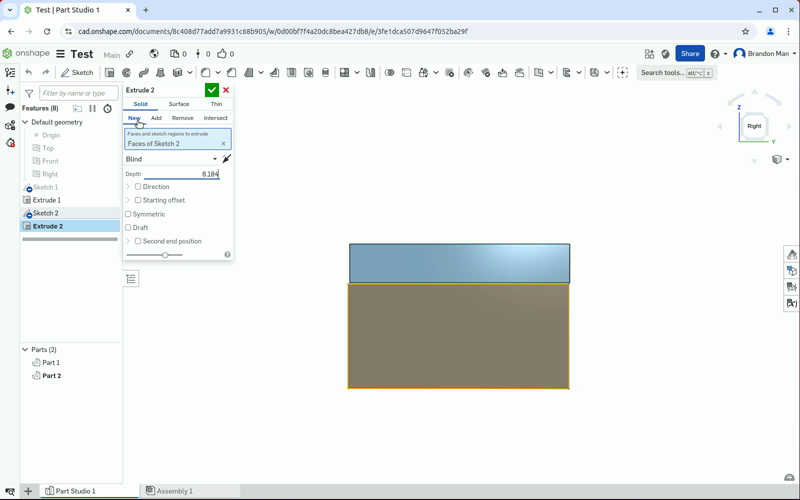
key(tab, 3)
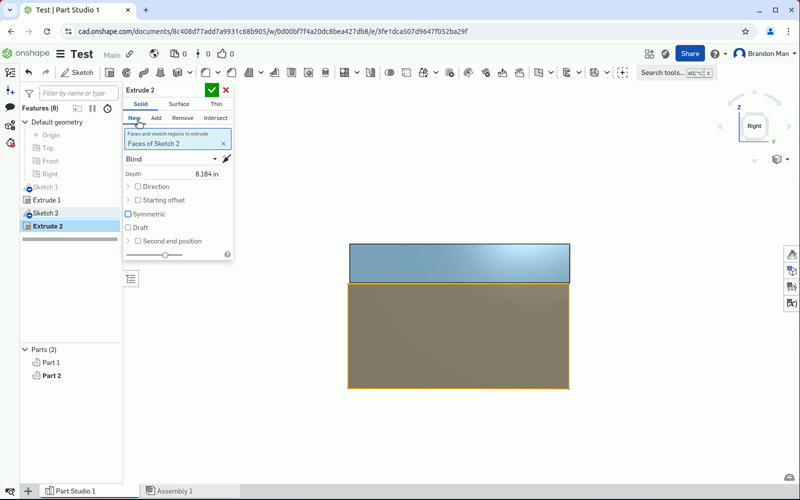
key(space)
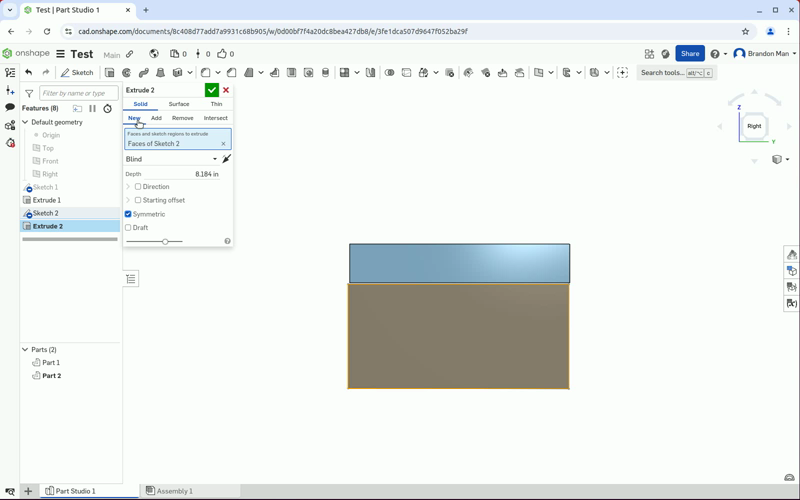
key(enter)
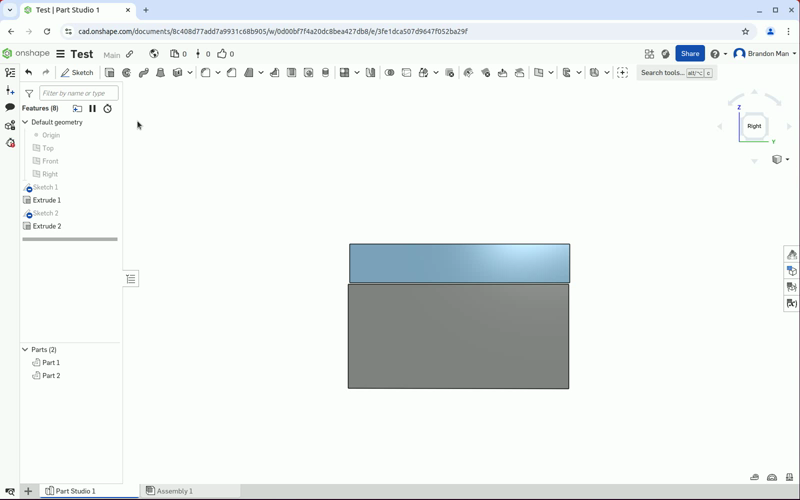
key(shift+h)
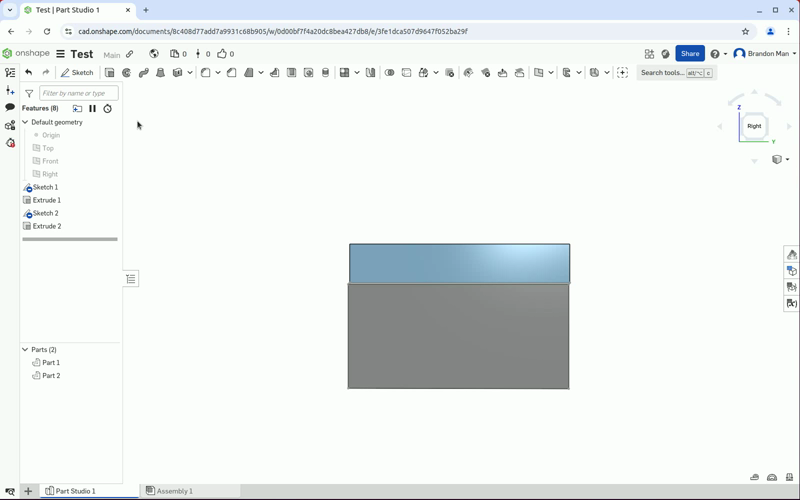
key(shift+h)
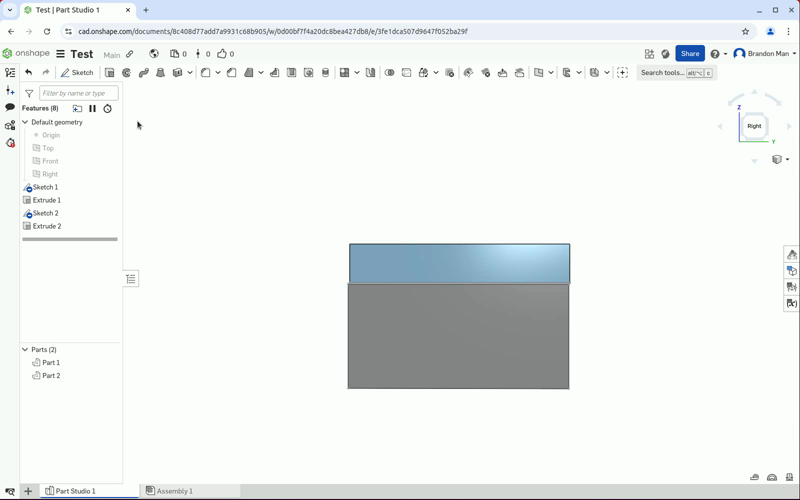
key(shift+7)
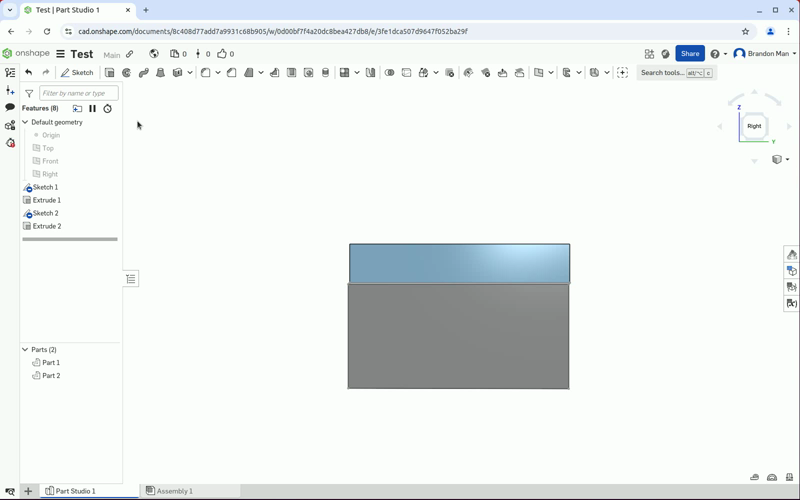
key(right, 2)
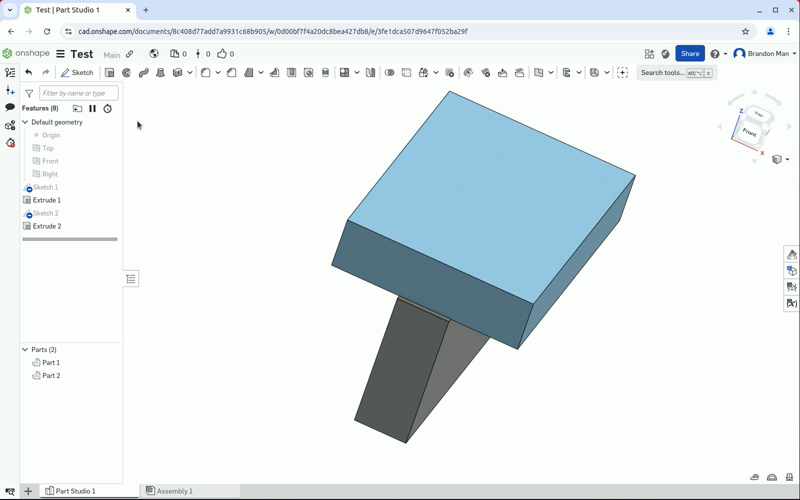
key(down, 2)
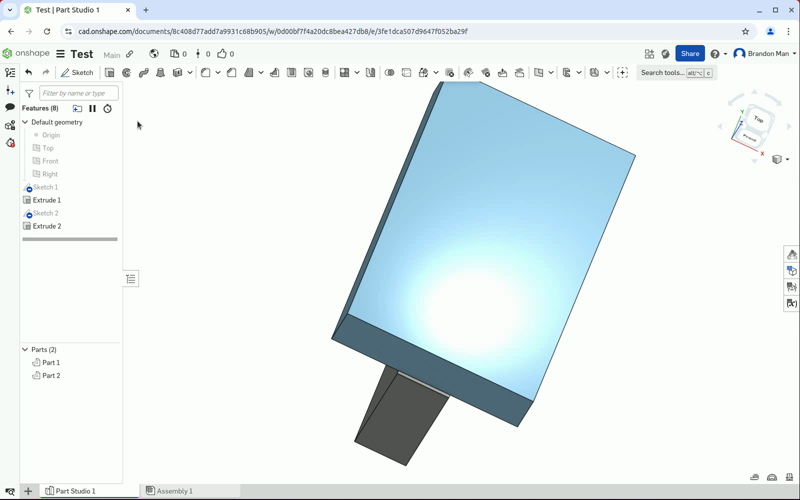
key(up, 2)
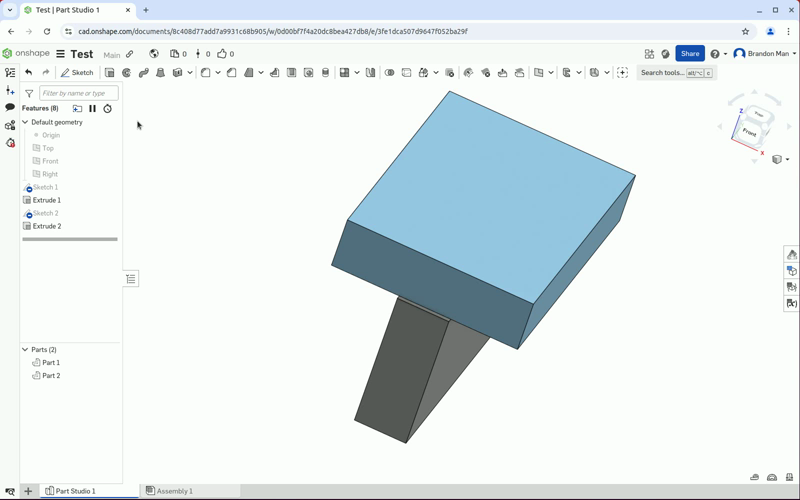
key(left, 2)
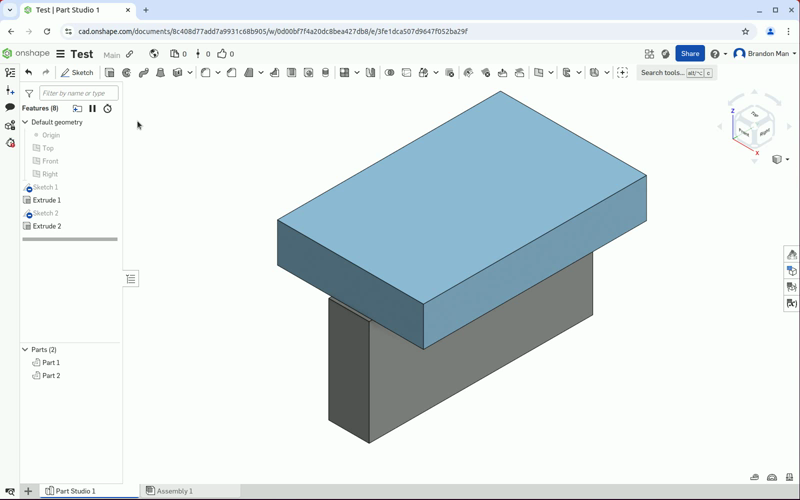
mouse_move(73, 189)
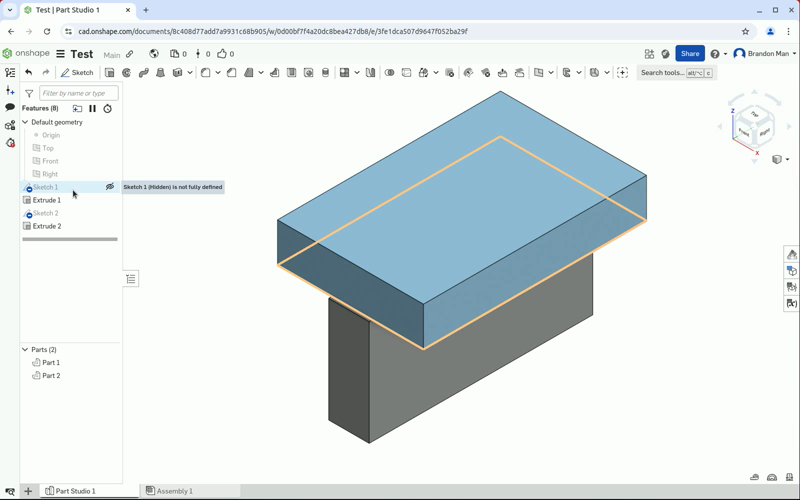
click(73, 189)